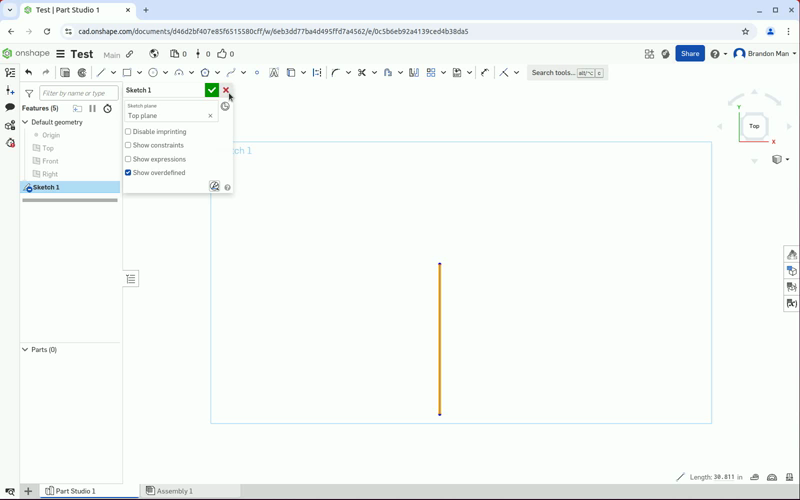
key(shift+h)
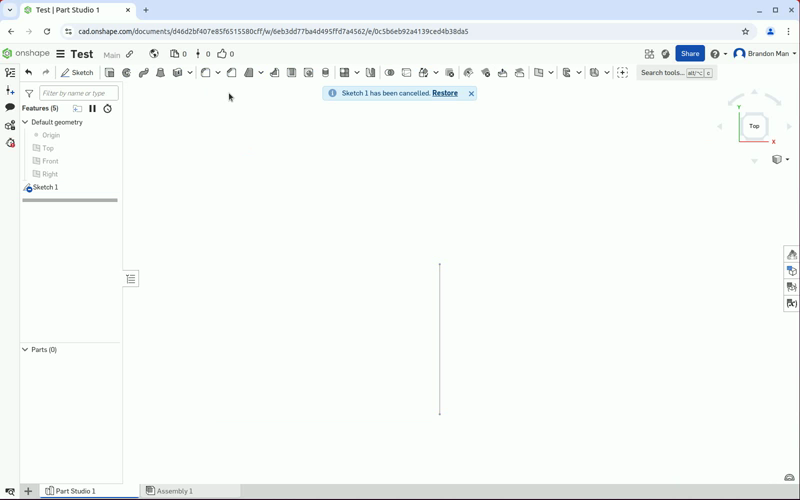
key(shift+s)
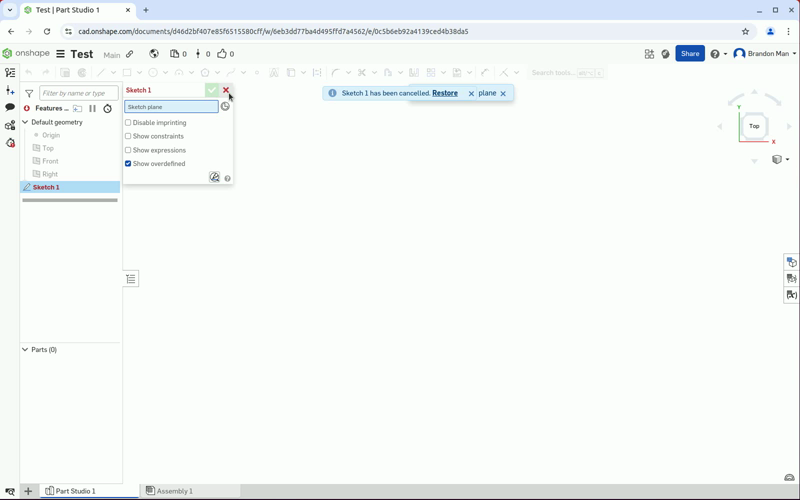
mouse_move(73, 150)
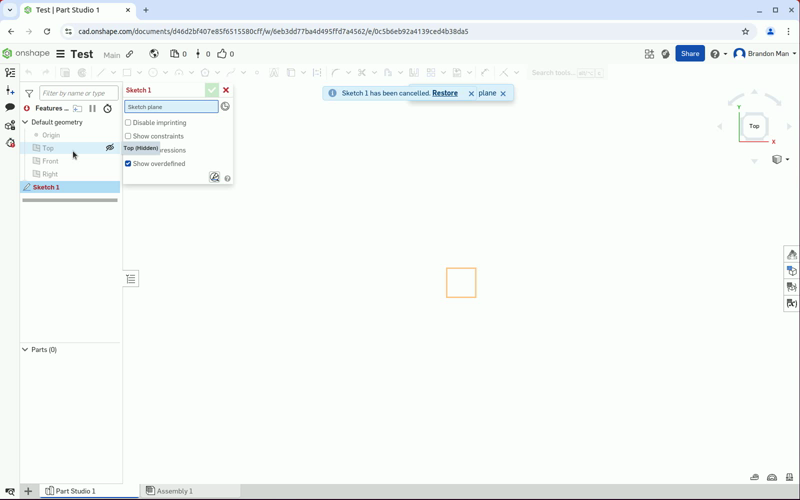
click(73, 150)
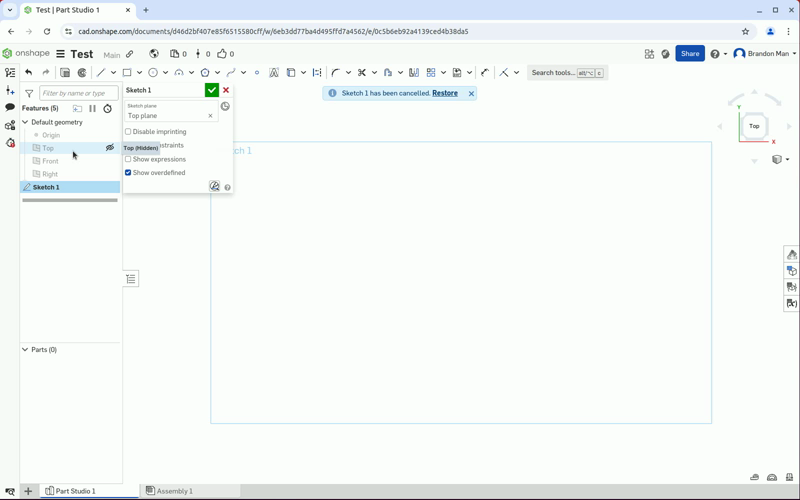
mouse_move(73, 352)
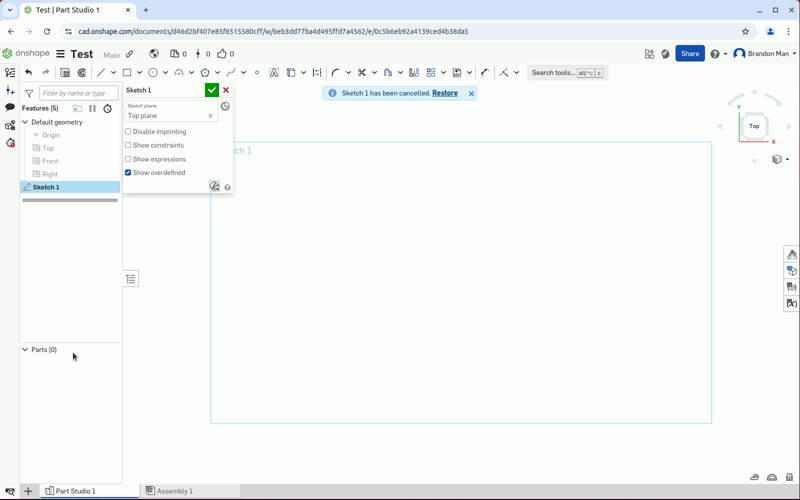
key(y)
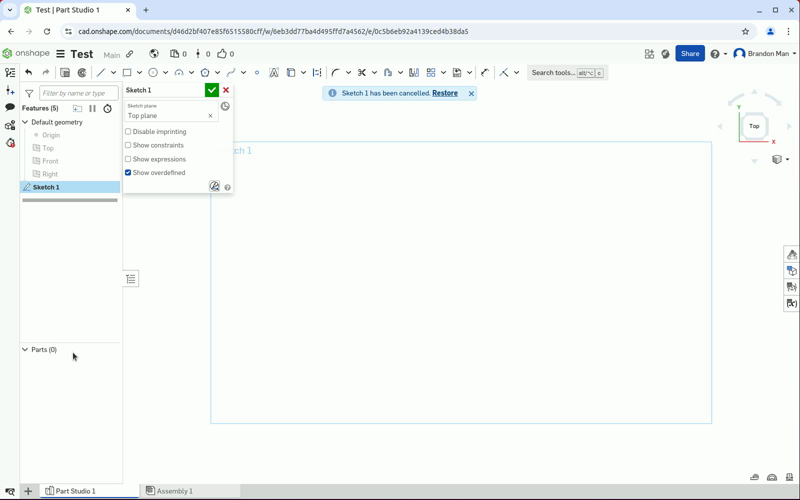
key(l)
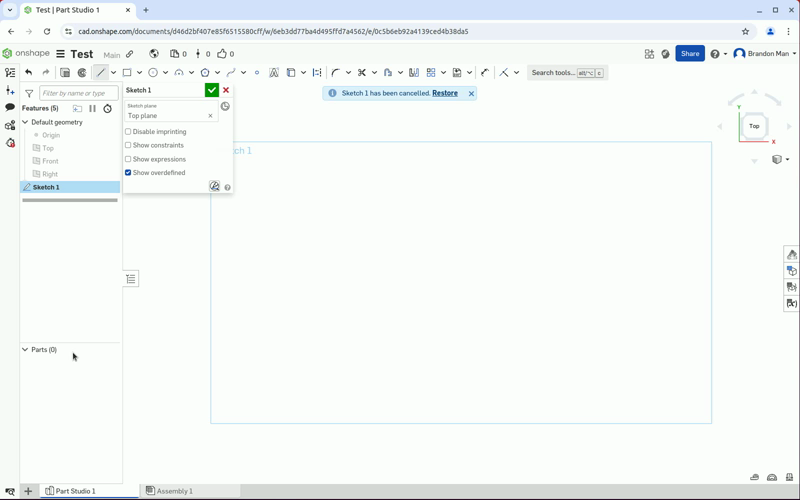
key_down(shift)
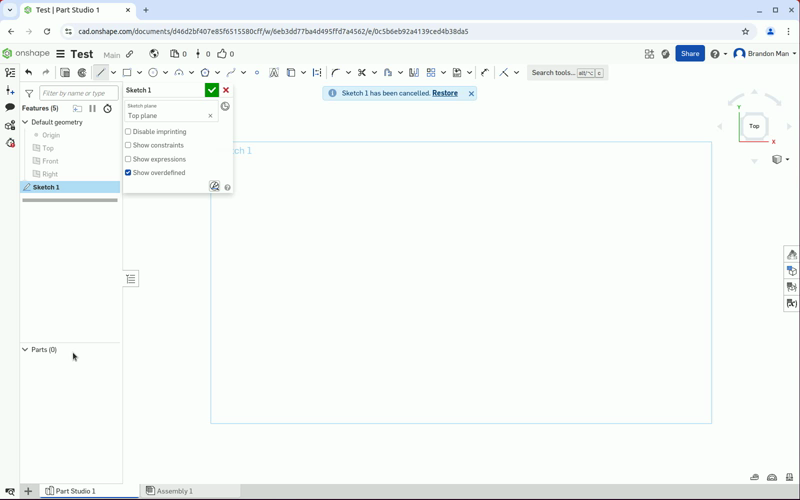
mouse_move(460, 282)
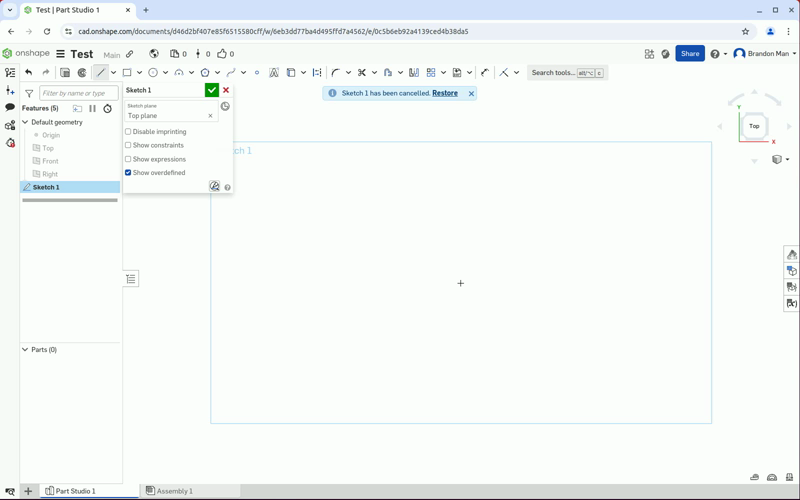
click(460, 282)
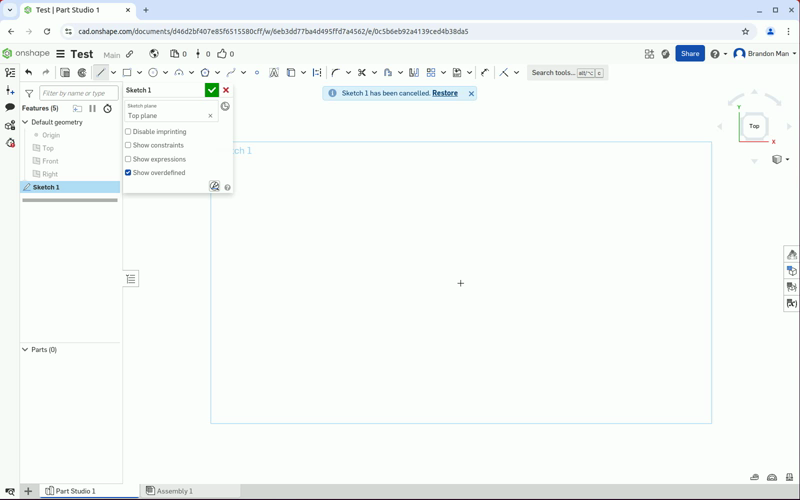
key_up(shift)
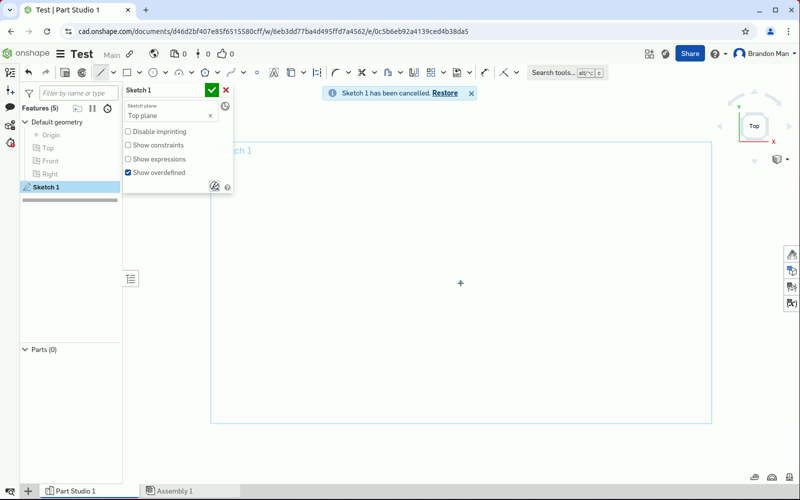
key_down(shift)
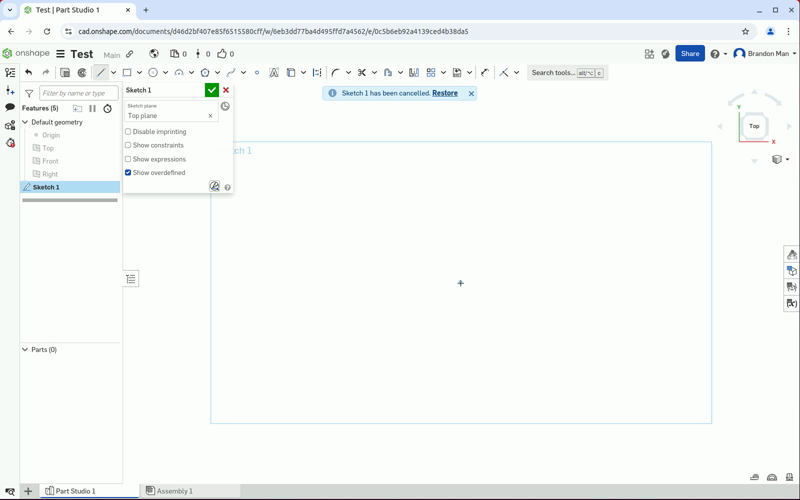
mouse_move(573, 282)
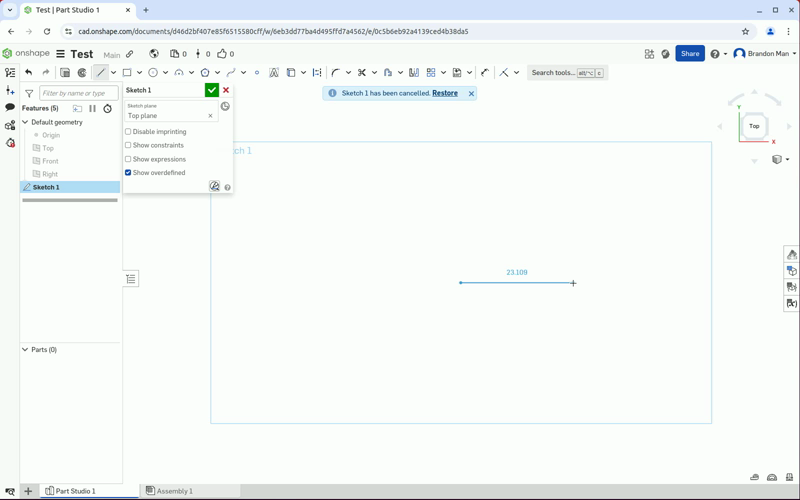
click(573, 282)
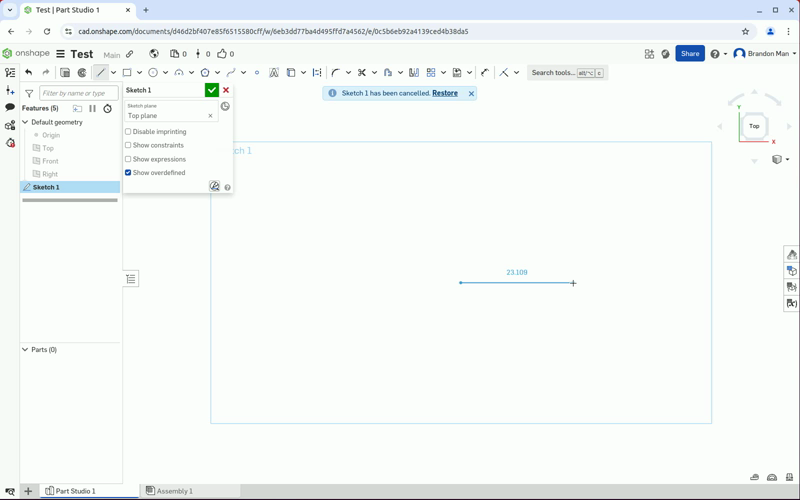
key_up(shift)
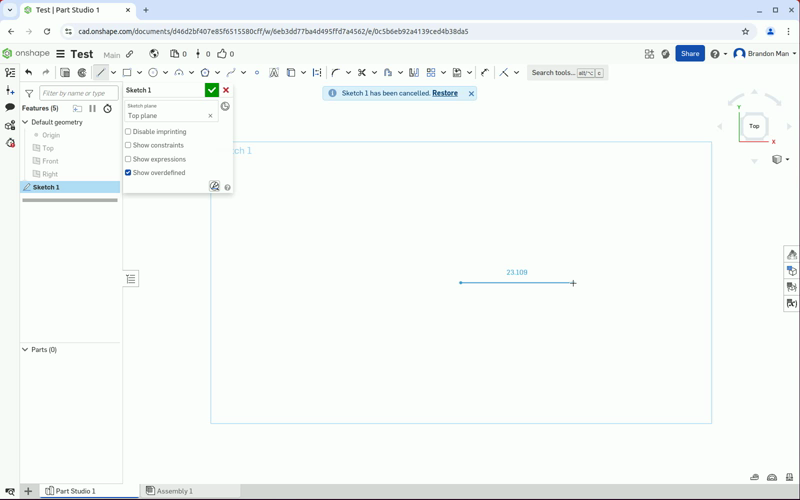
key_down(shift)
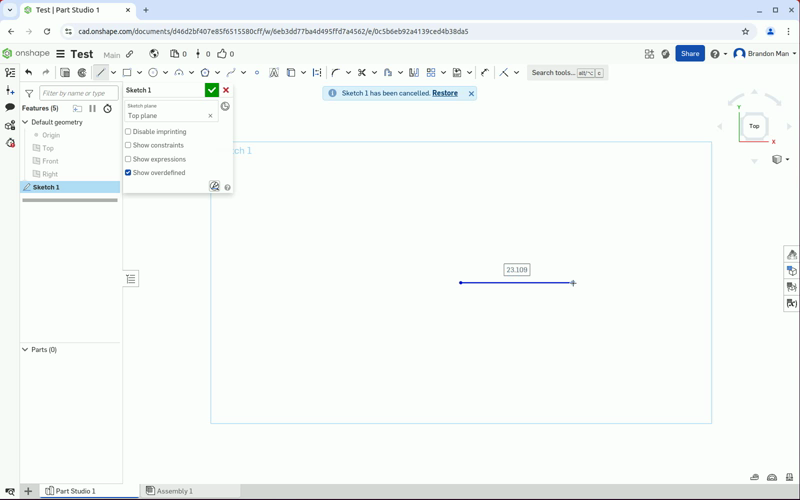
mouse_move(573, 192)
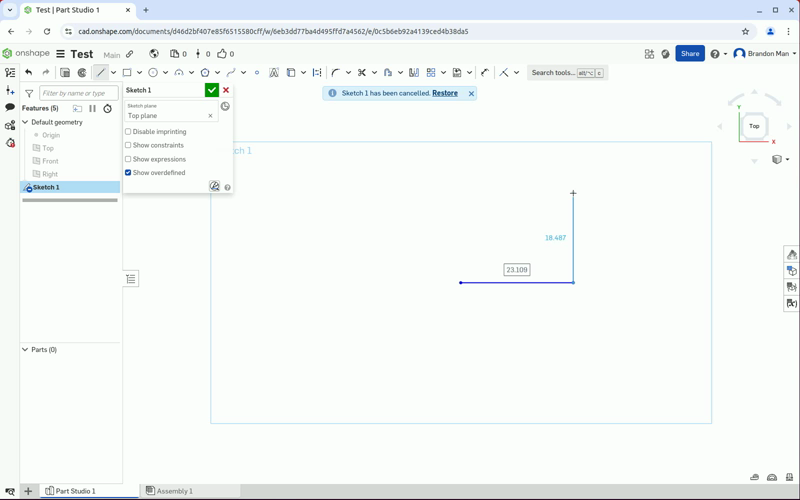
click(573, 192)
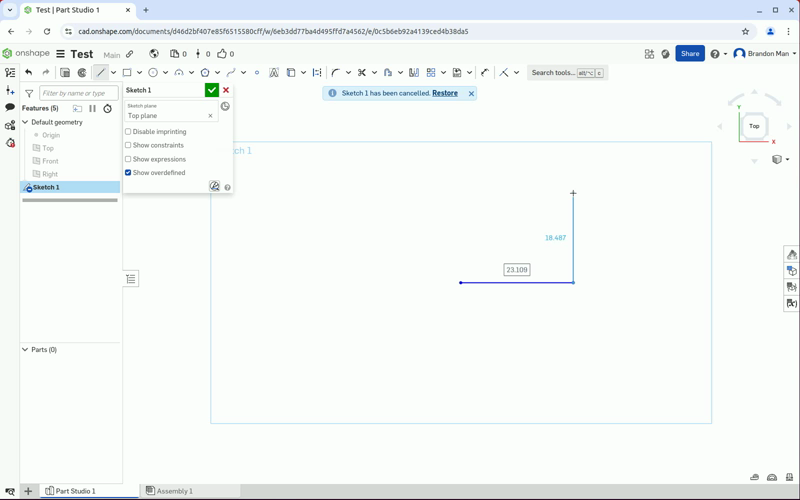
key_up(shift)
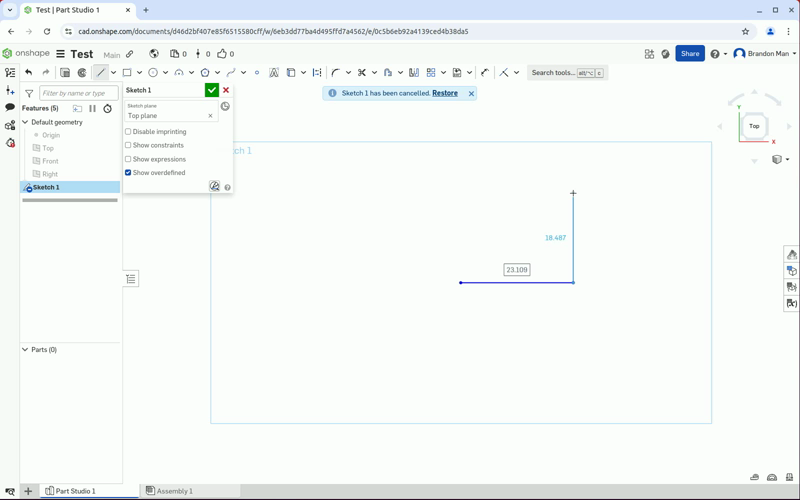
key_down(shift)
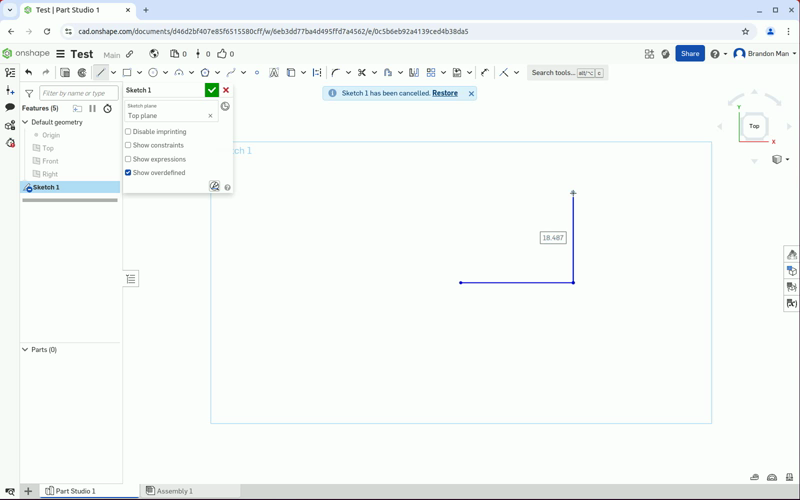
mouse_move(460, 192)
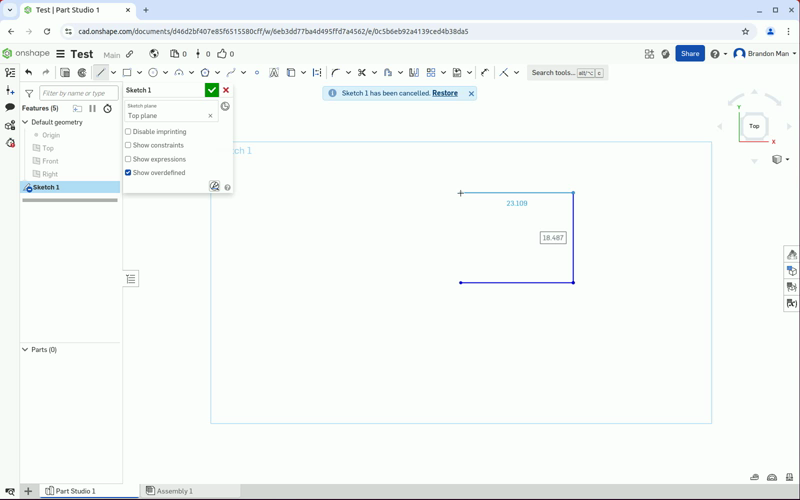
click(460, 192)
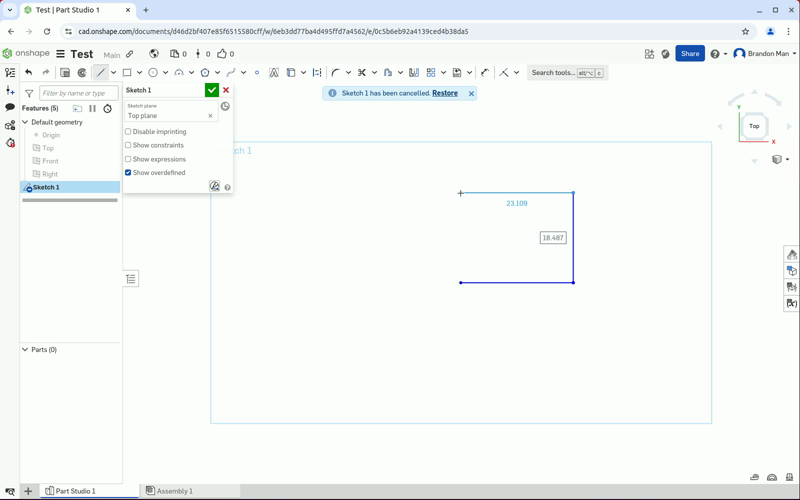
key_up(shift)
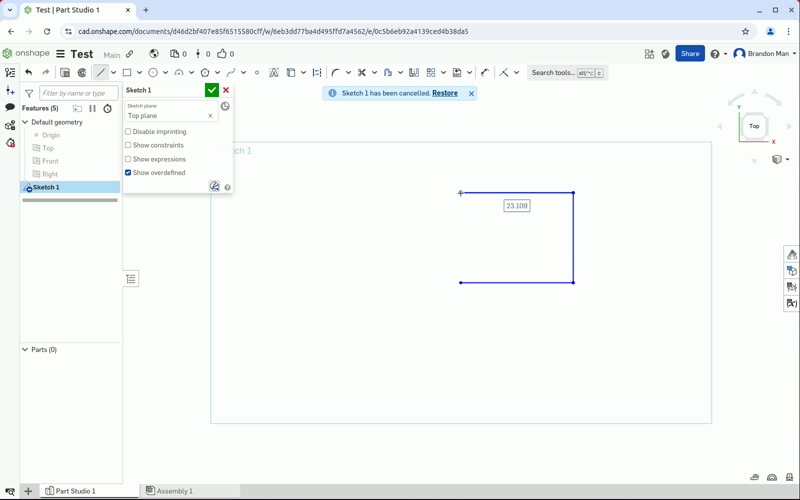
key_down(shift)
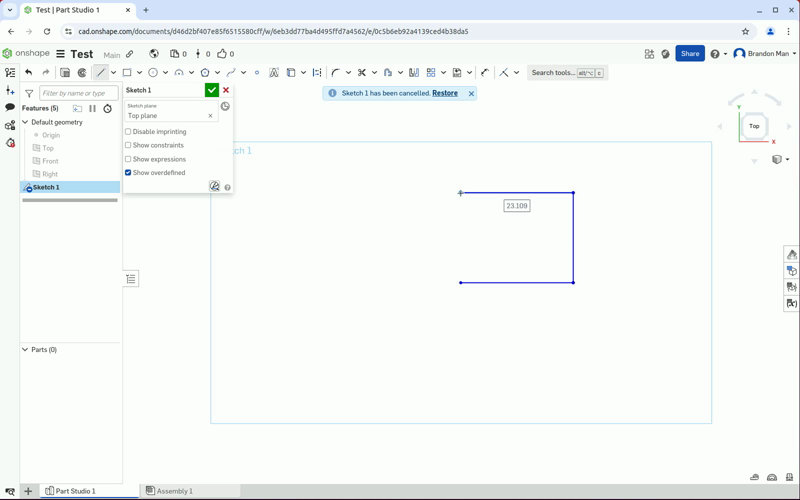
mouse_move(460, 282)
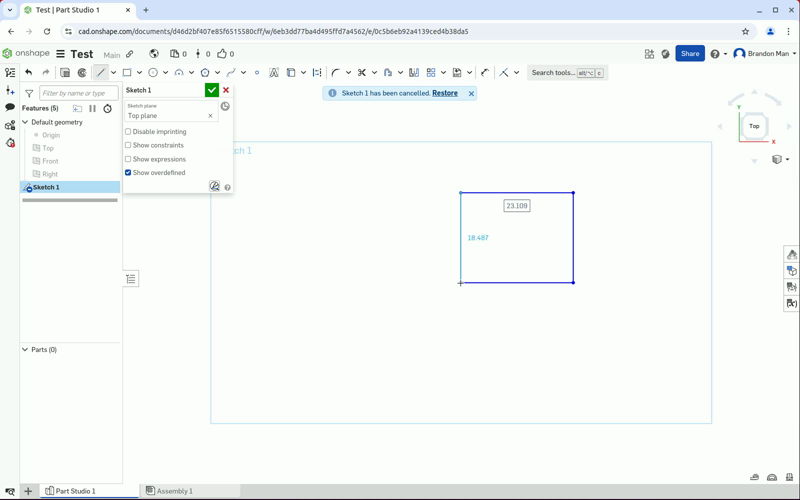
key_up(shift)
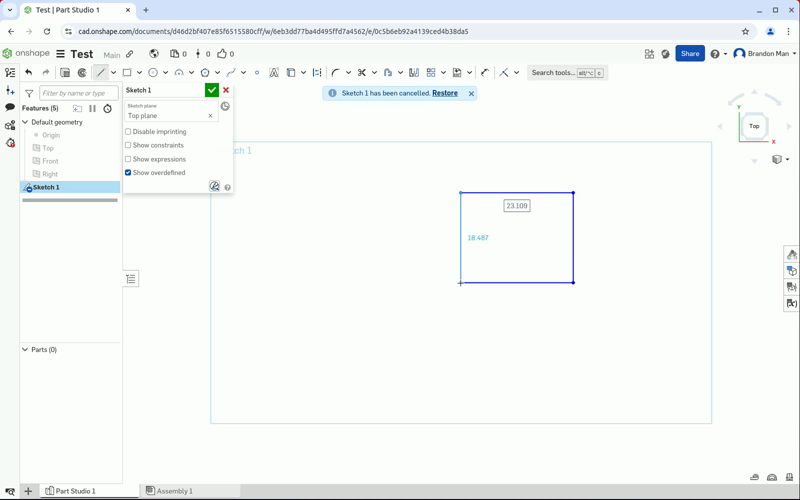
click(460, 282)
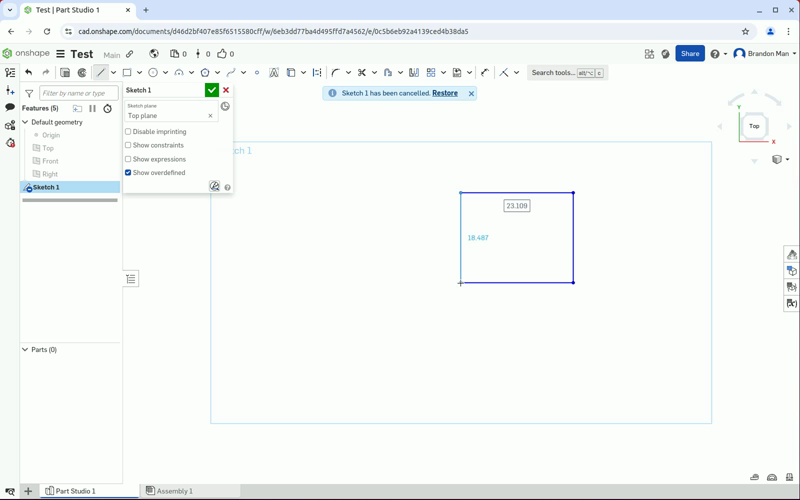
key(esc)
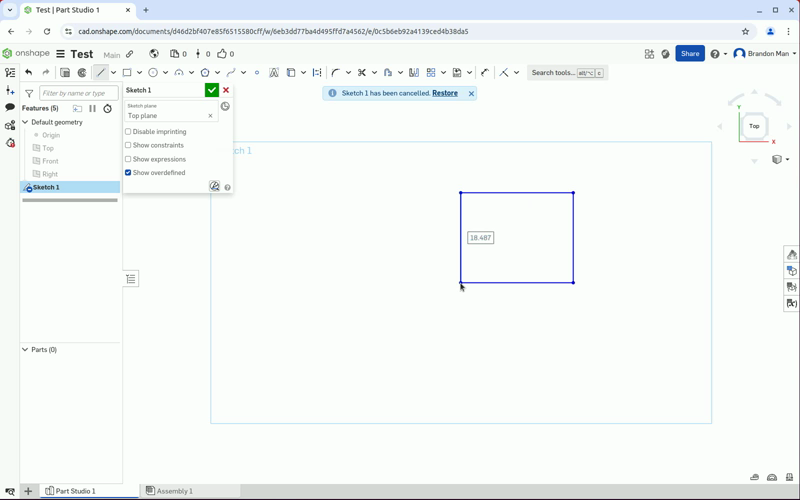
mouse_move(503, 256)
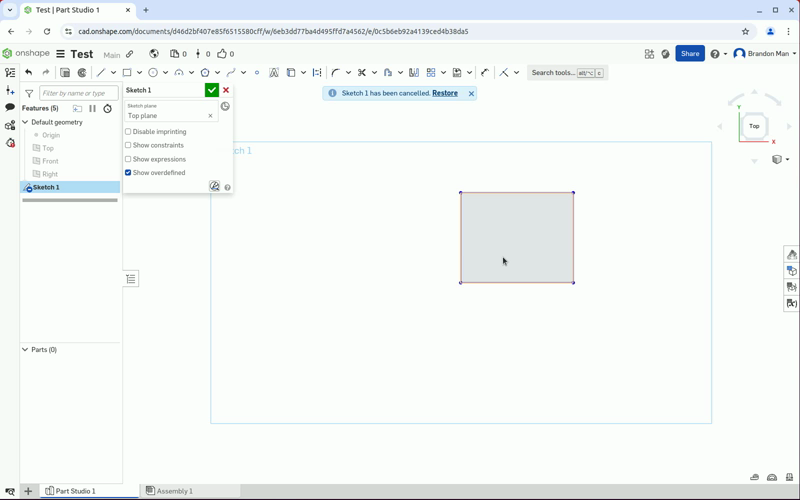
click(503, 256)
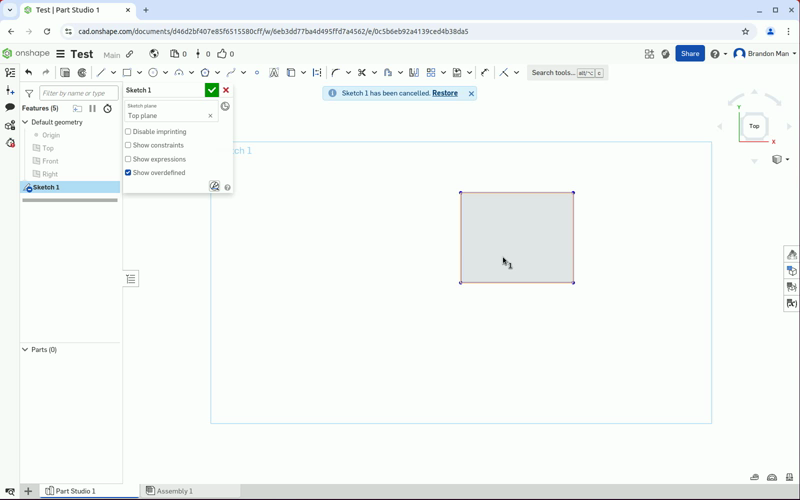
mouse_move(73, 352)
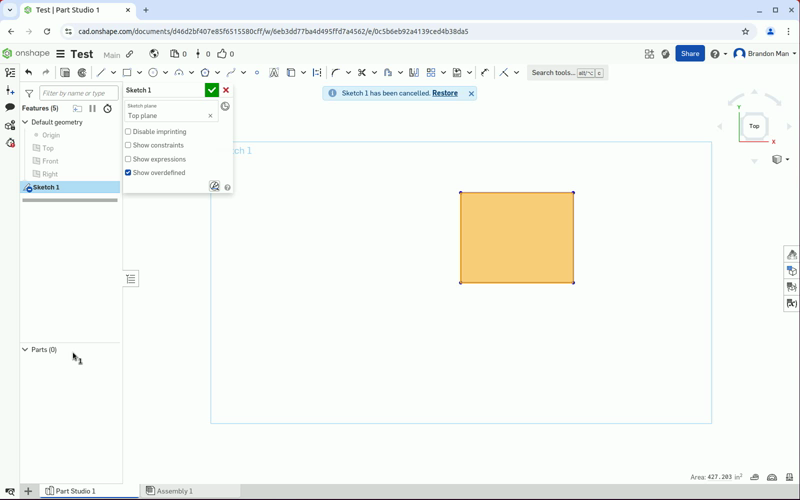
key(shift+y)
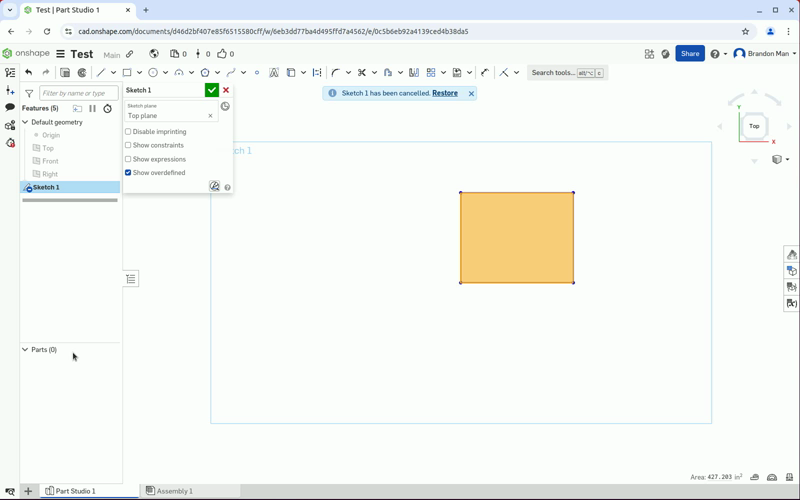
key(shift+e)
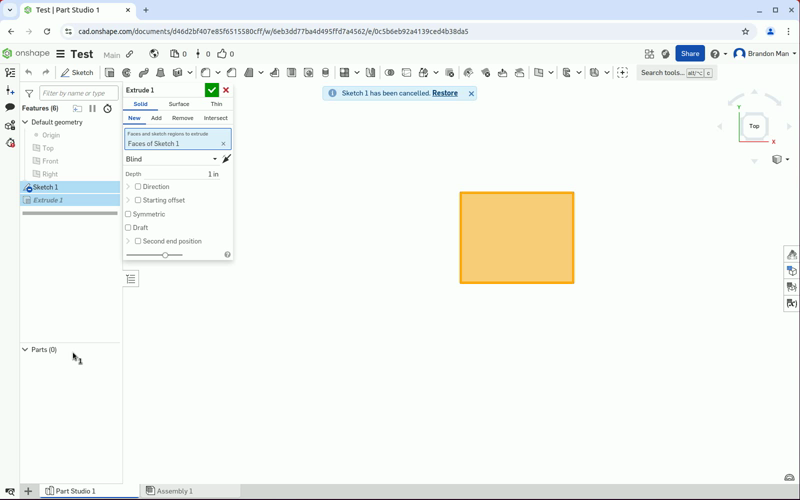
mouse_move(143, 106)
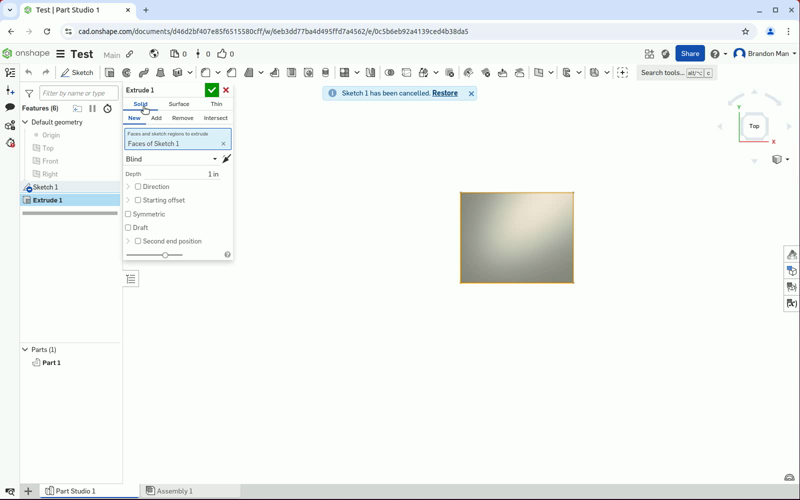
click(143, 106)
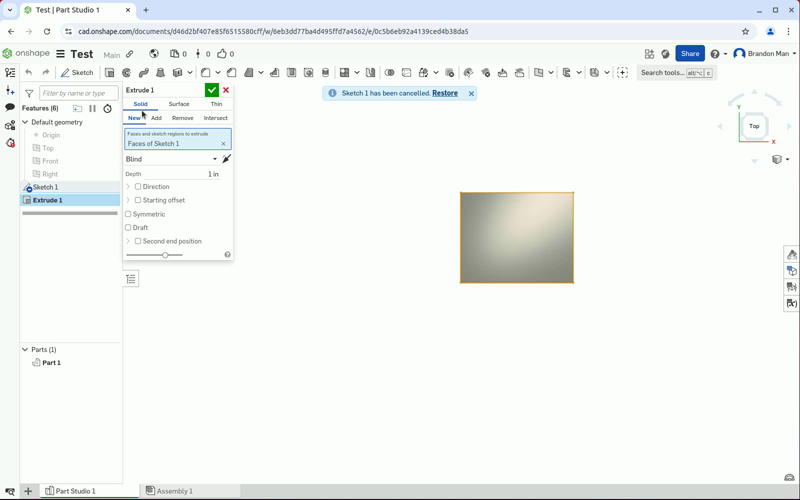
mouse_move(137, 120)
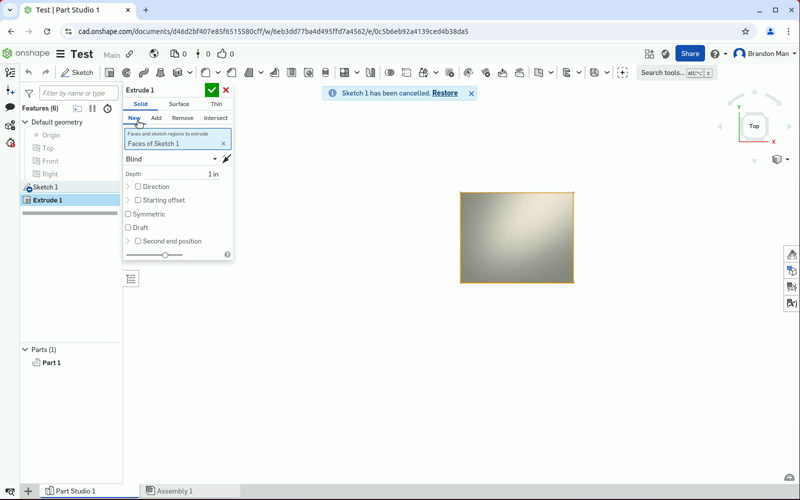
click(137, 120)
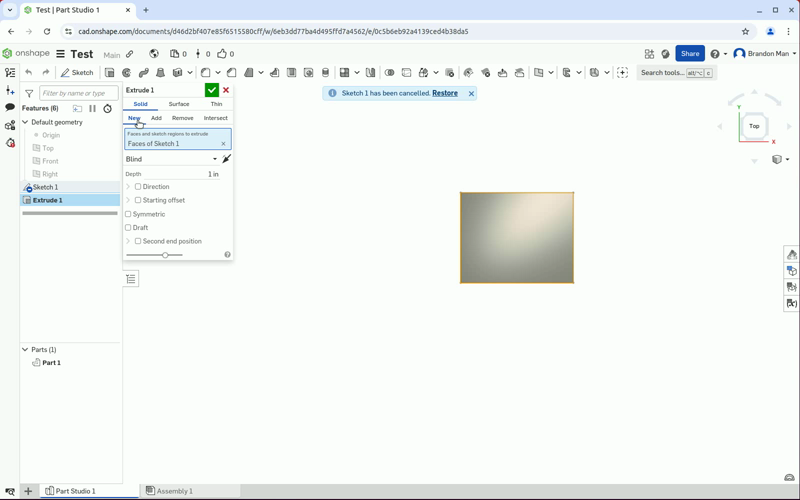
key(tab, 4)
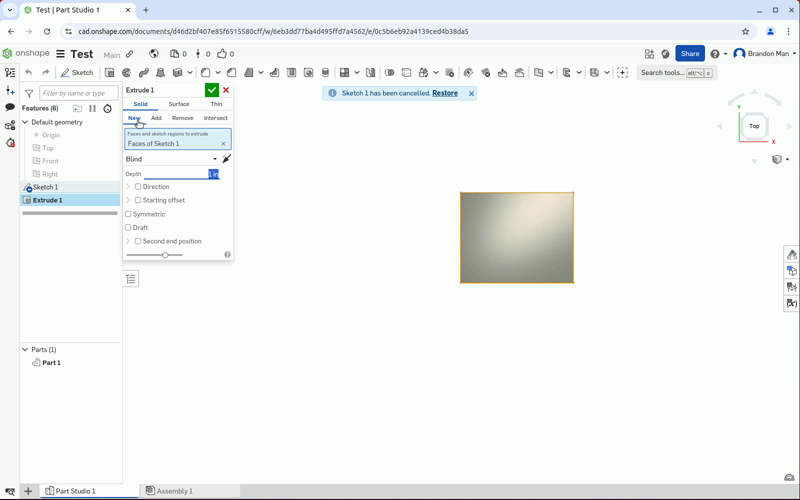
text(4.574)
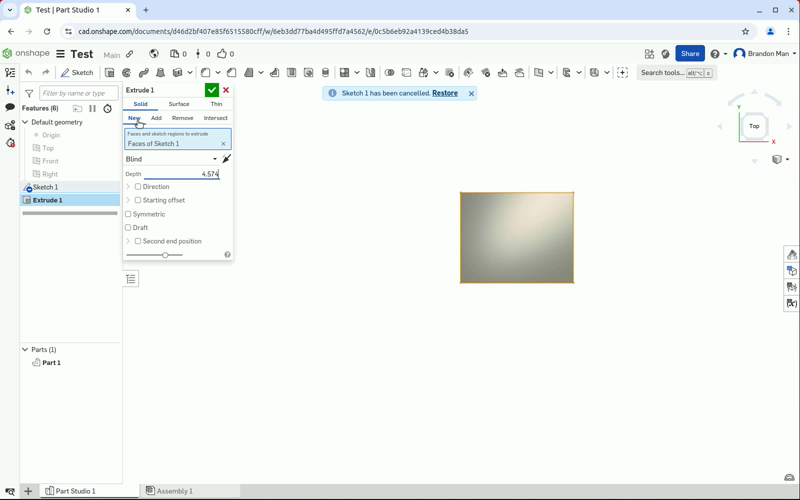
key(enter)
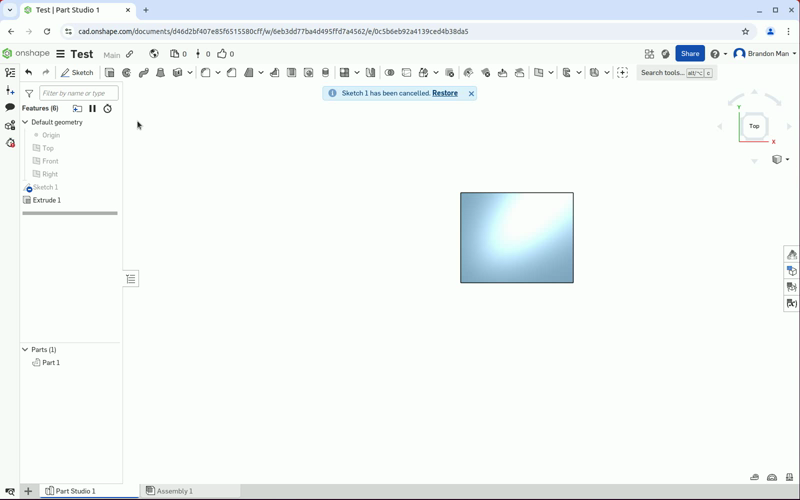
key(shift+h)
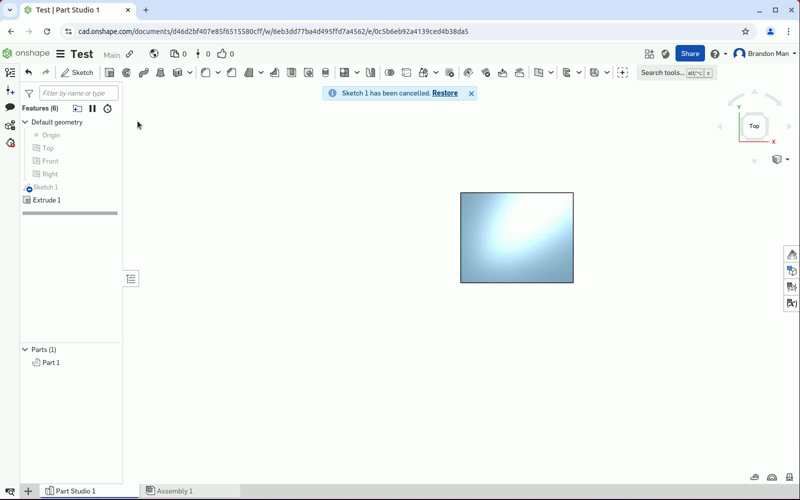
key(shift+h)
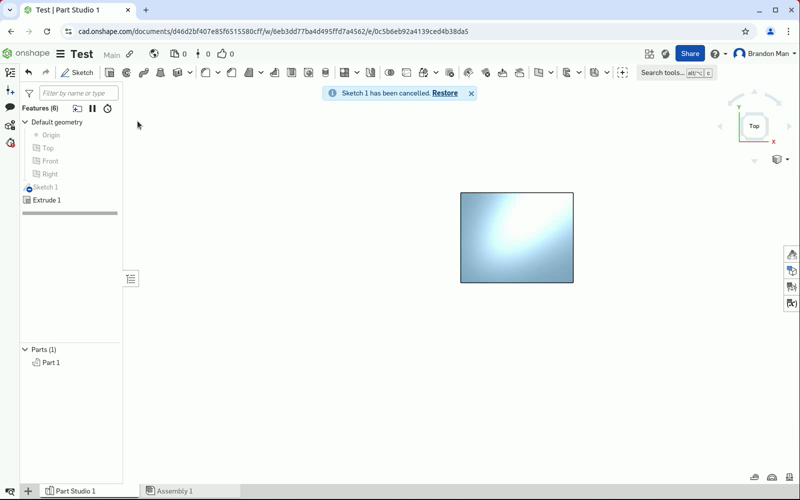
mouse_move(73, 189)
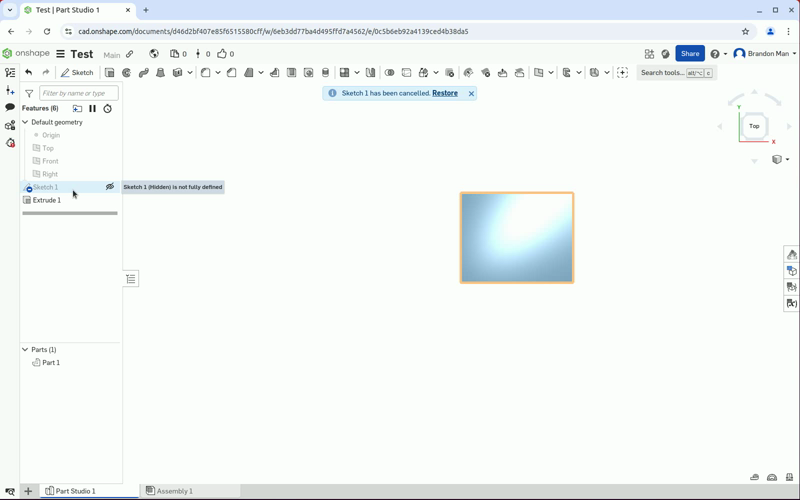
click(73, 189)
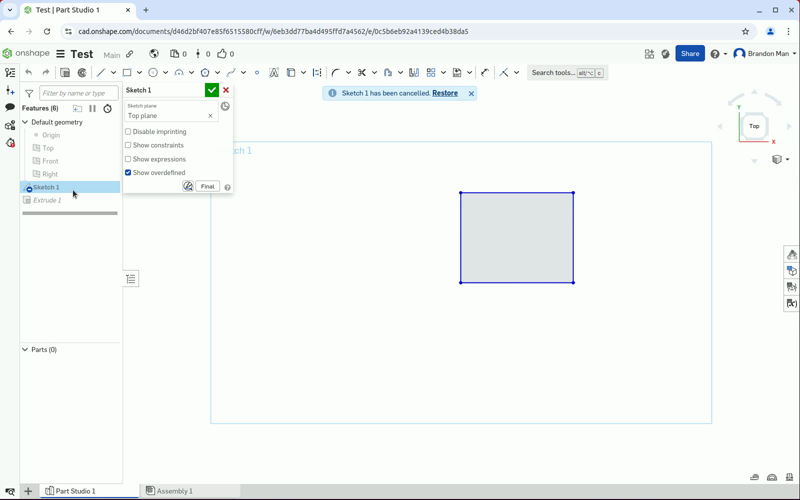
mouse_move(229, 92)
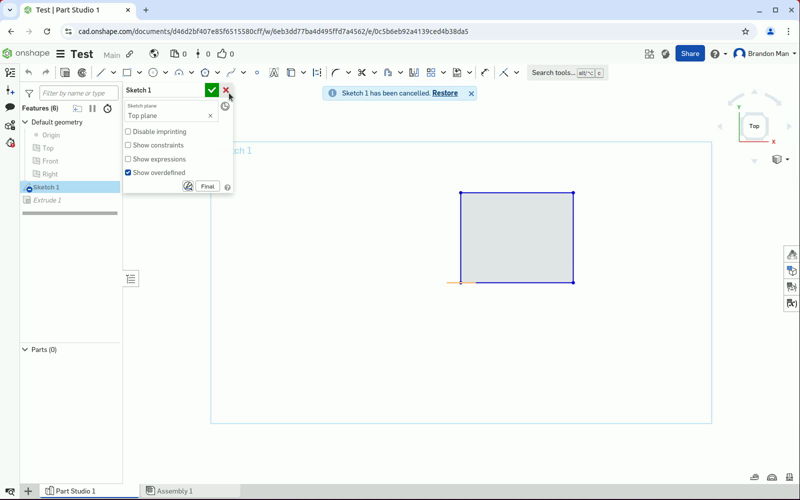
click(229, 92)
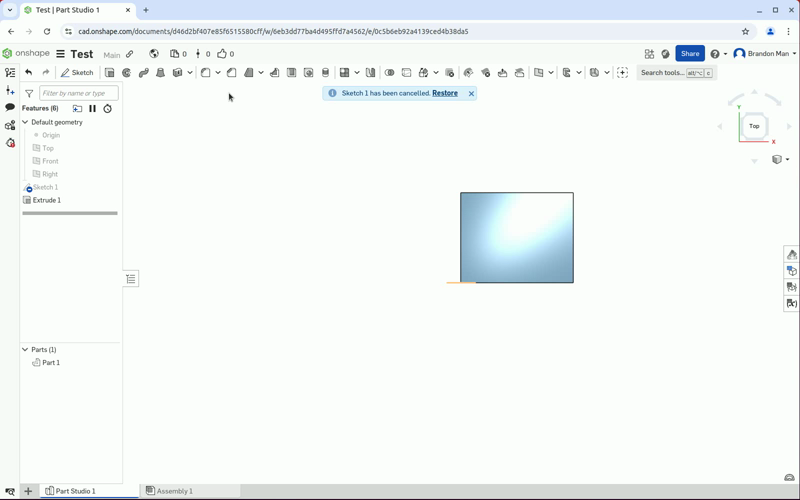
mouse_move(541, 75)
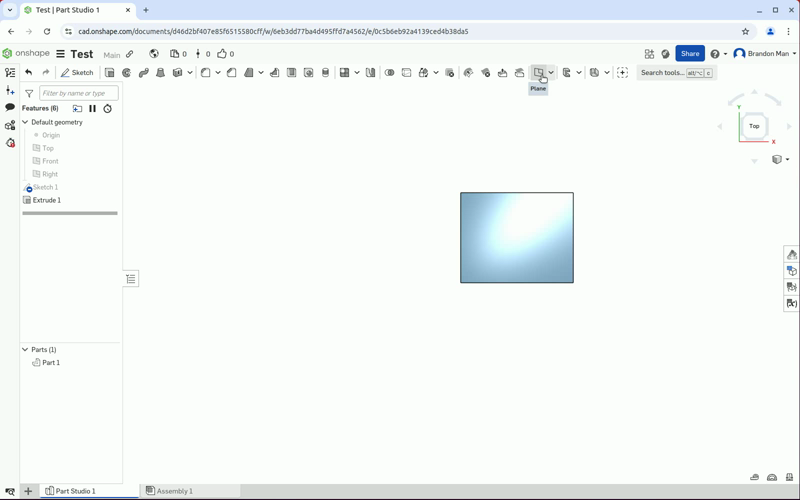
click(541, 75)
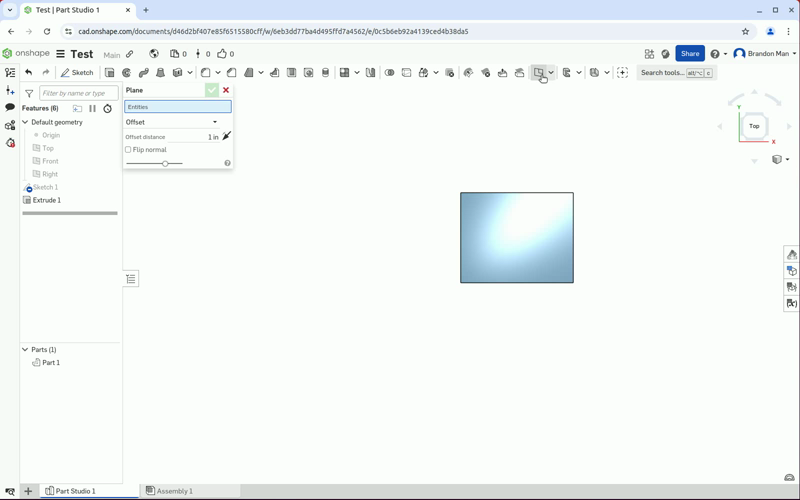
mouse_move(73, 150)
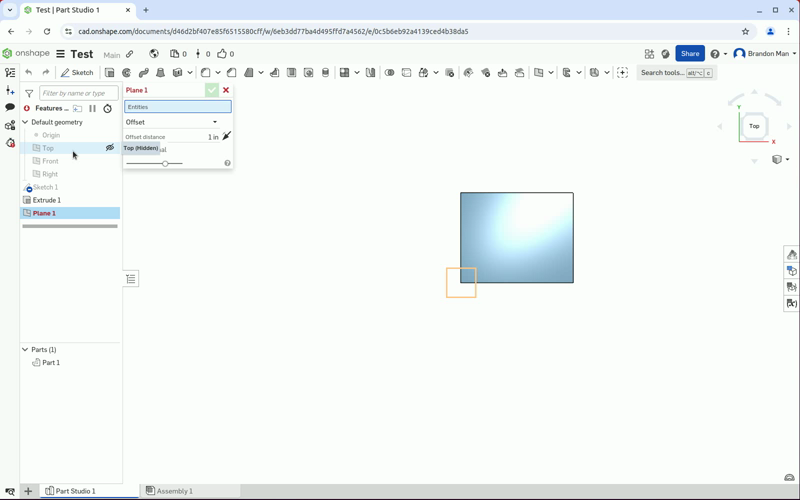
click(73, 150)
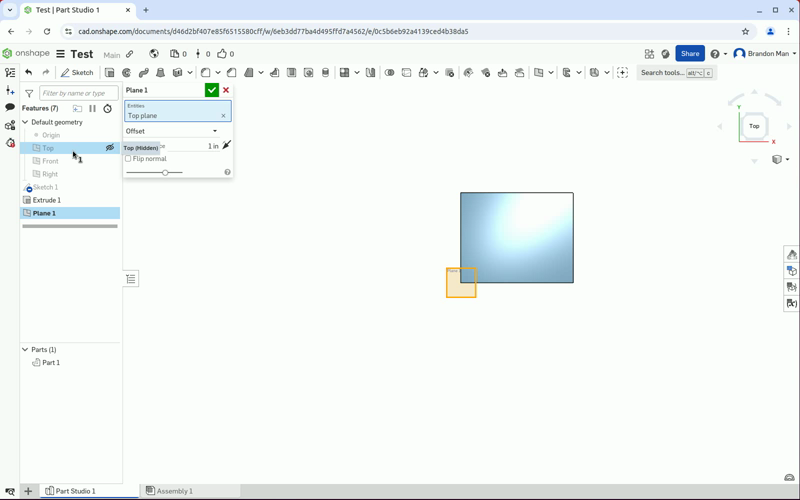
key(tab, 2)
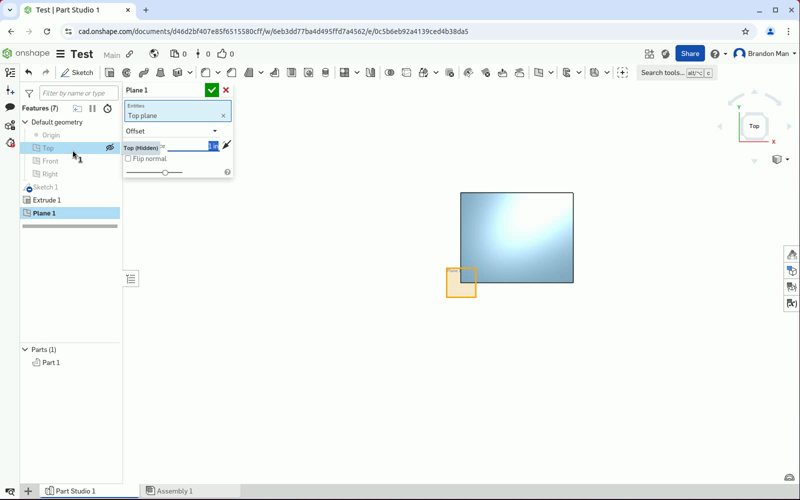
text(4.56)
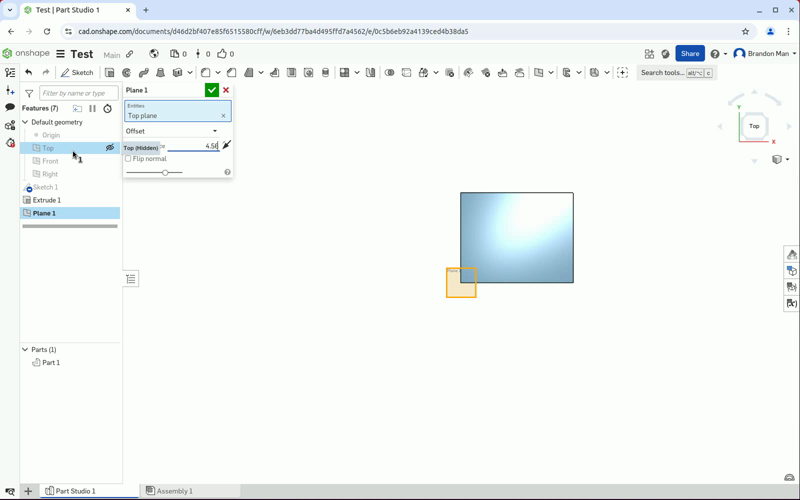
key(enter, 2)
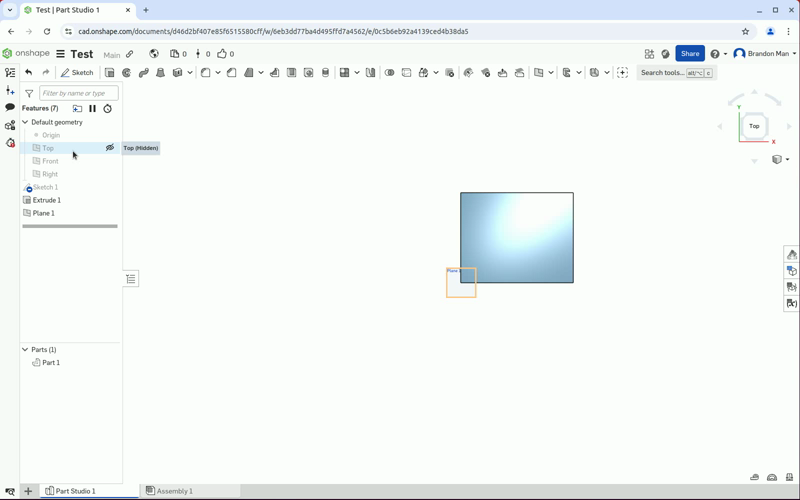
key(shift+s)
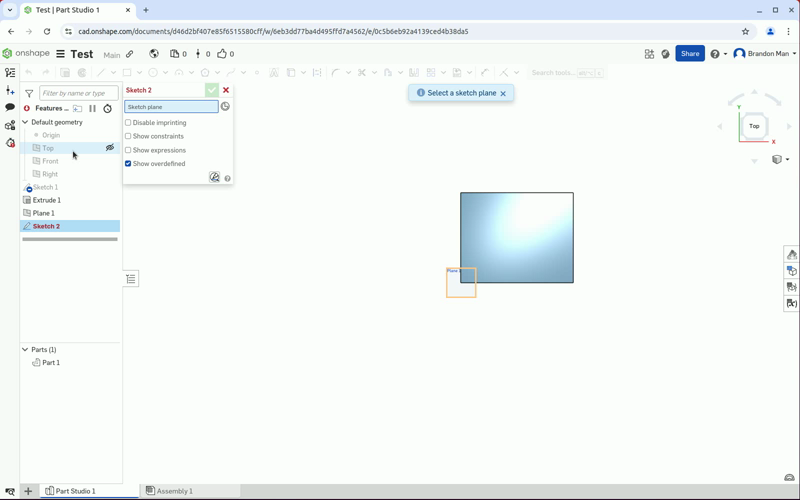
mouse_move(73, 215)
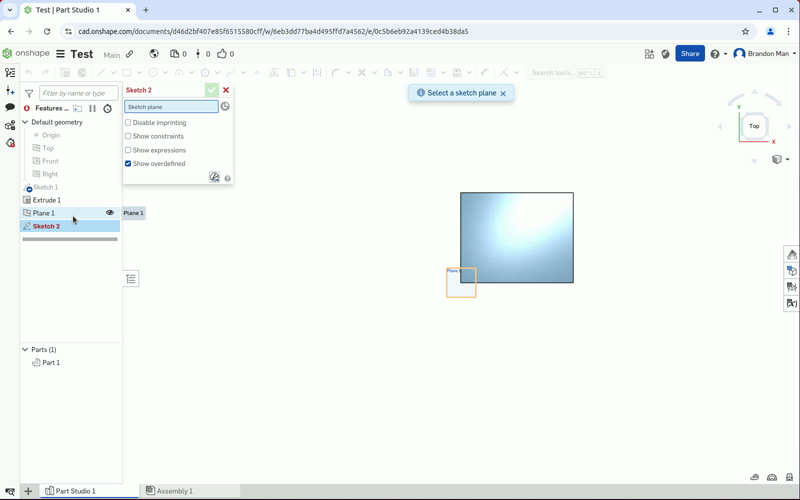
click(73, 215)
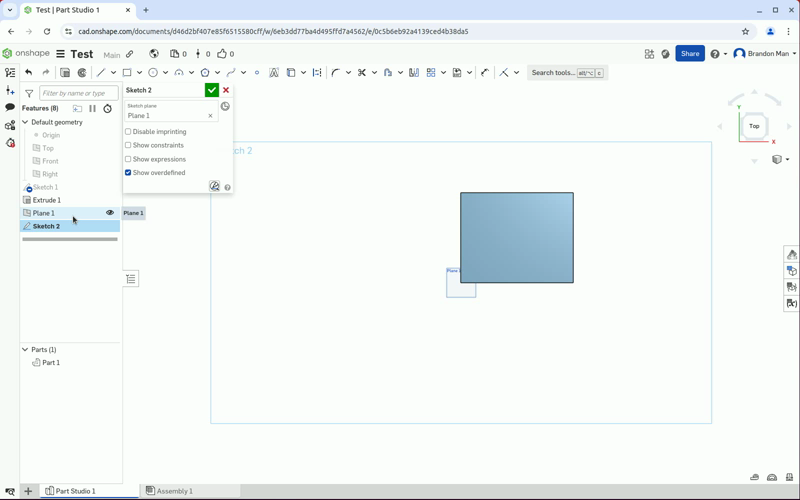
mouse_move(73, 352)
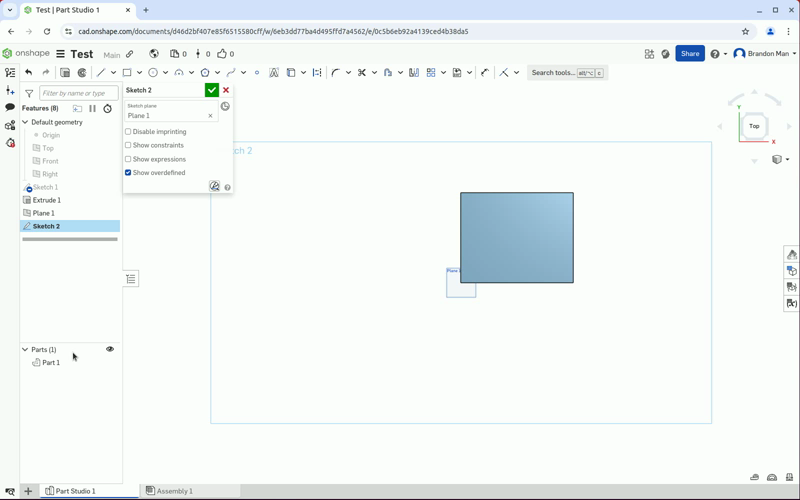
key(y)
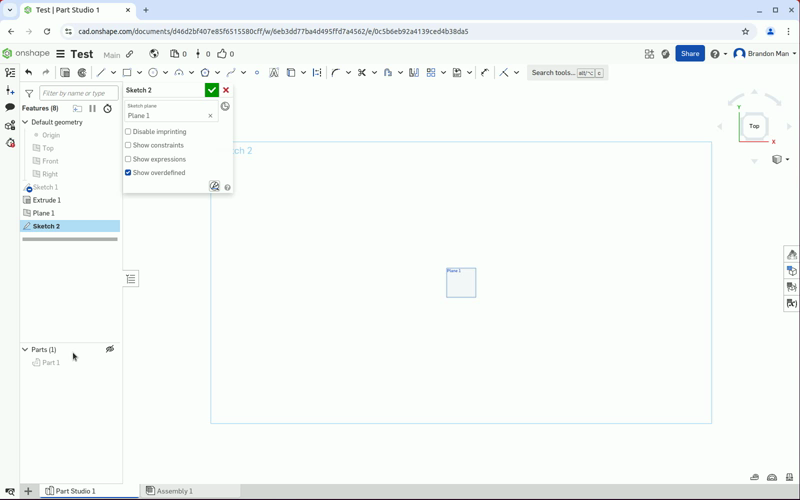
key(l)
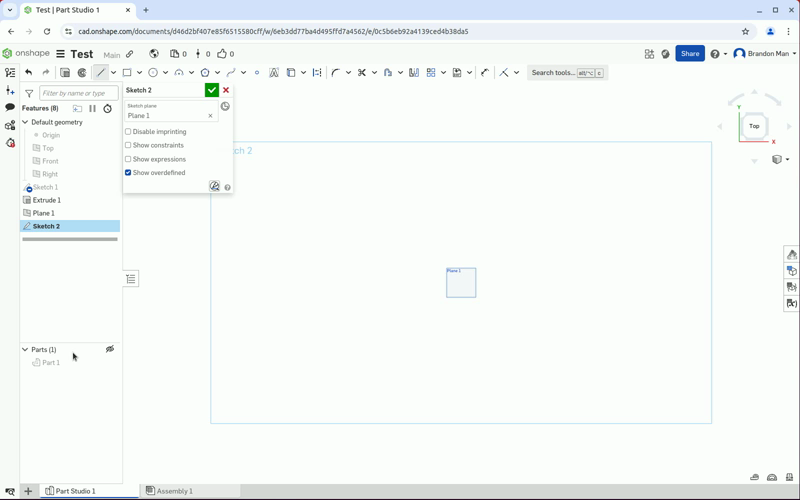
key_down(shift)
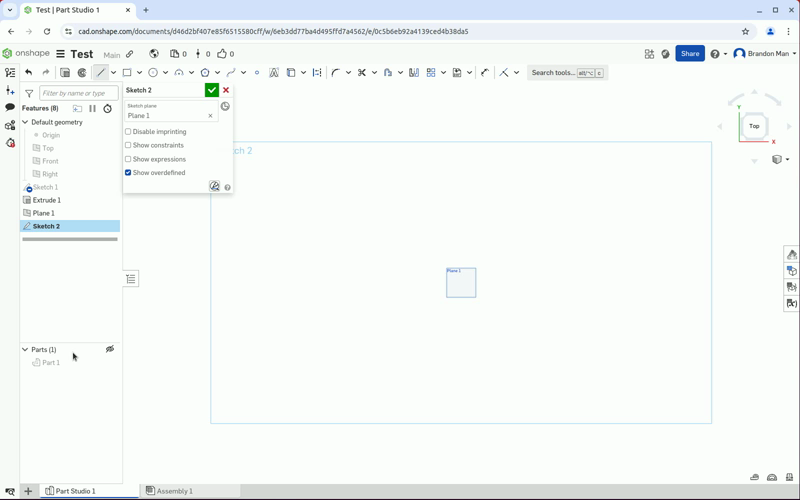
mouse_move(460, 282)
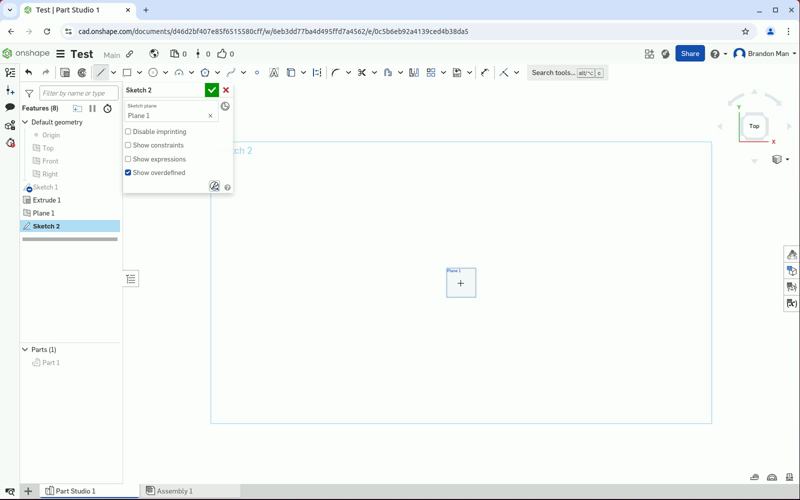
click(460, 282)
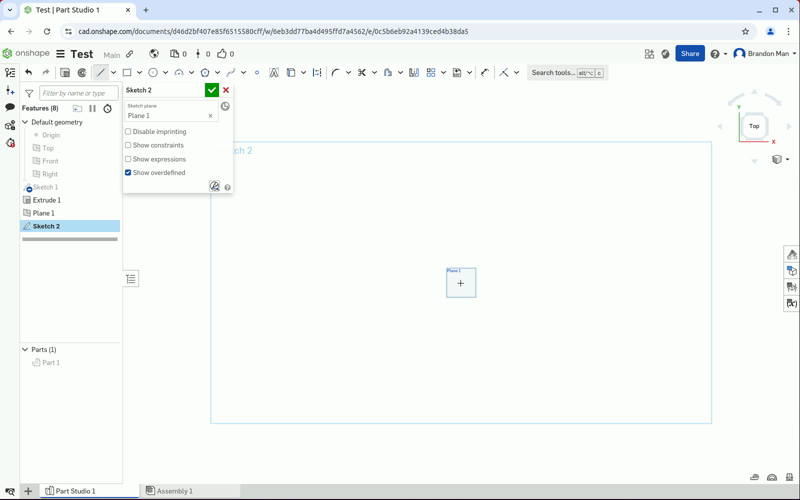
key_up(shift)
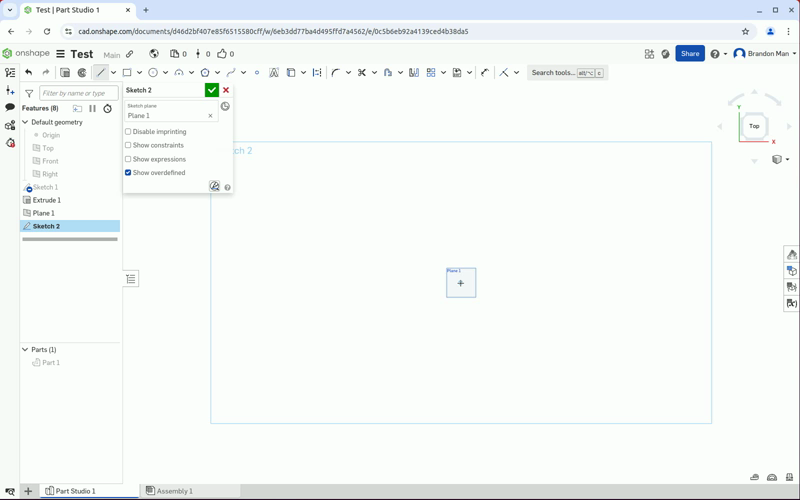
key_down(shift)
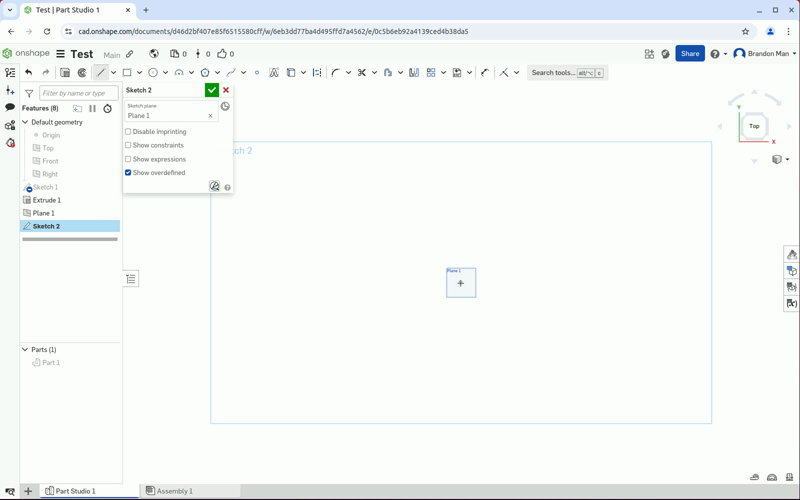
mouse_move(490, 282)
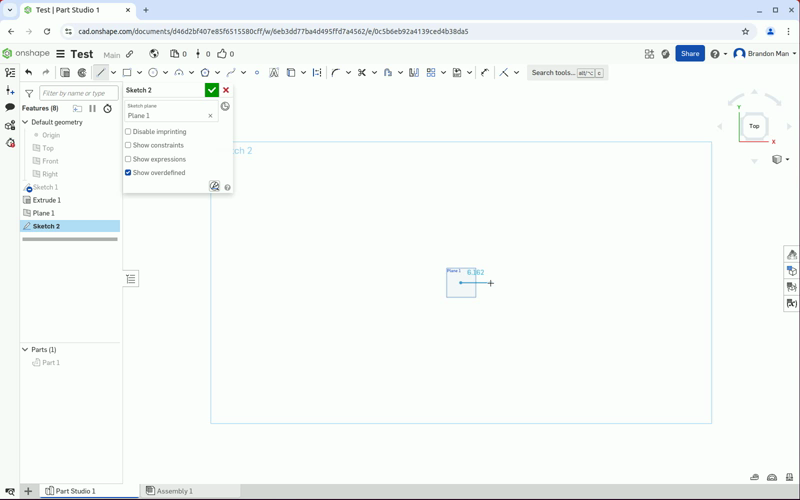
mouse_move(506, 282)
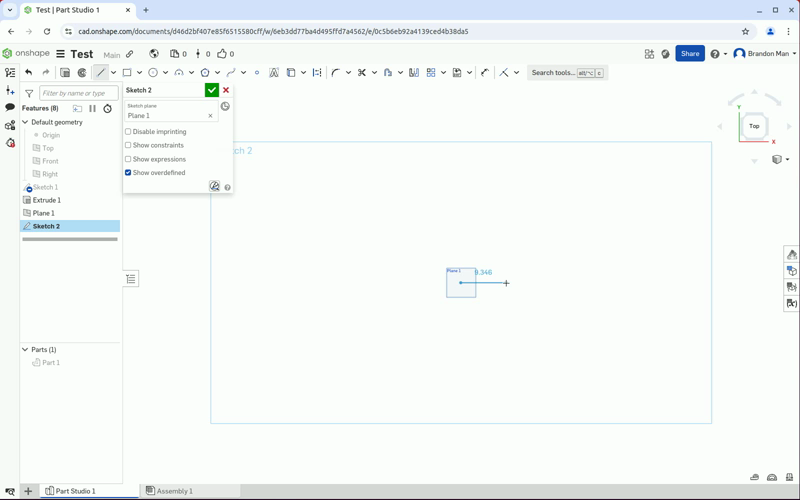
click(506, 282)
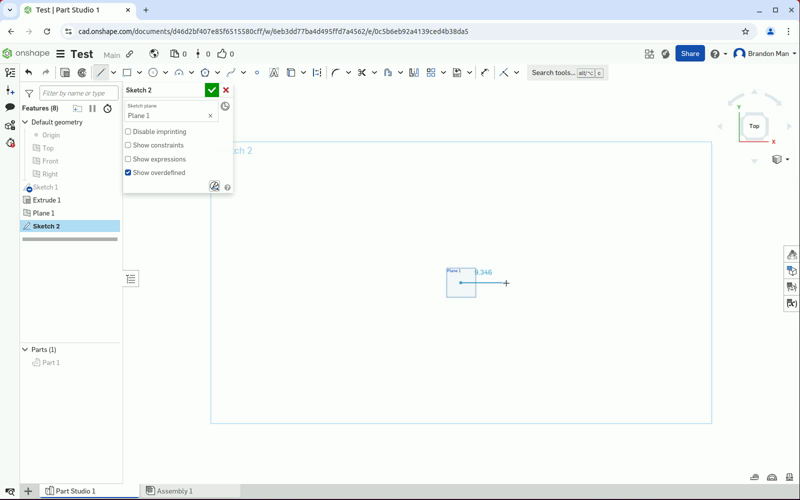
key_up(shift)
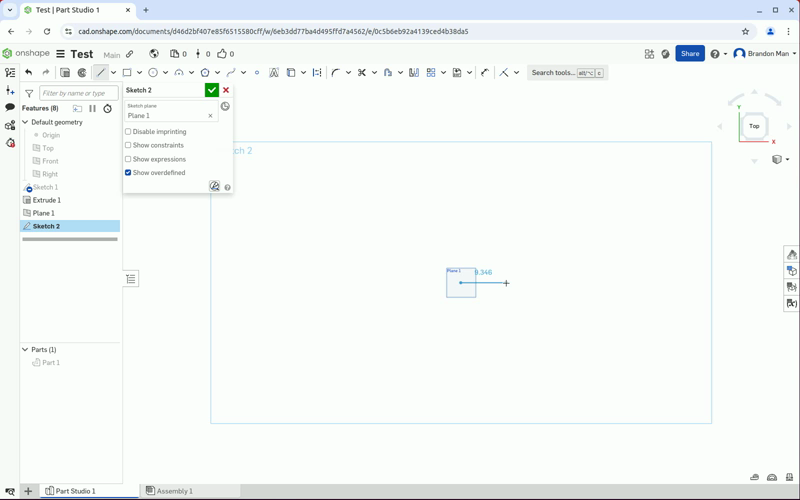
key(esc)
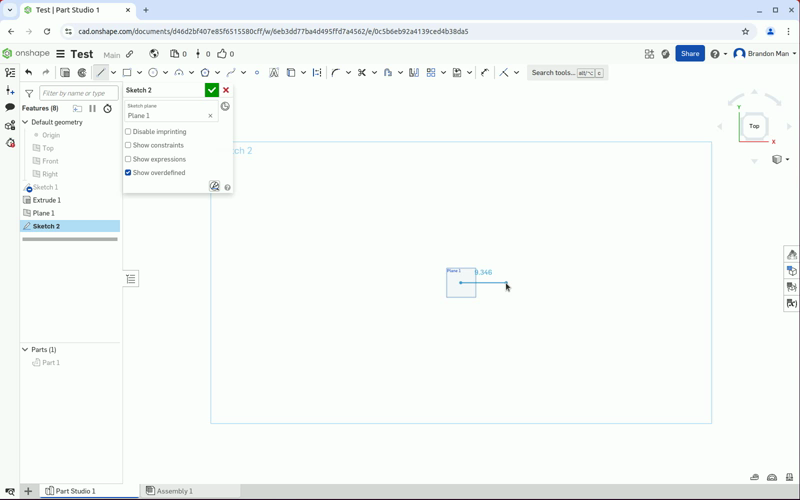
key(a)
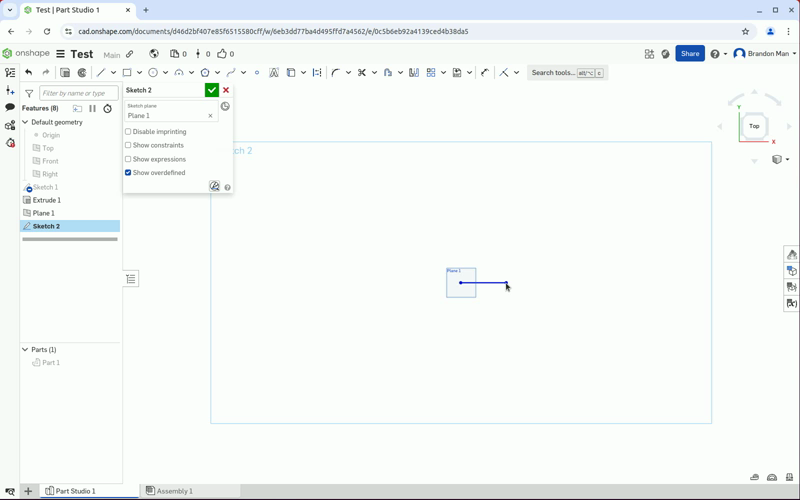
mouse_move(506, 282)
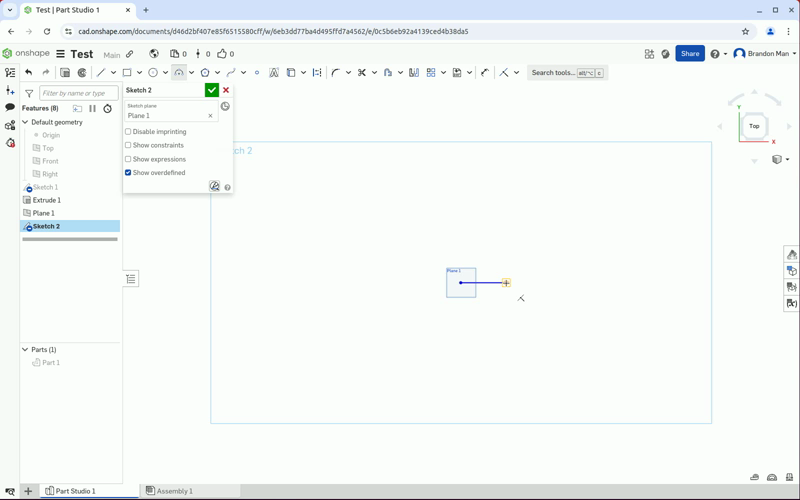
click(506, 282)
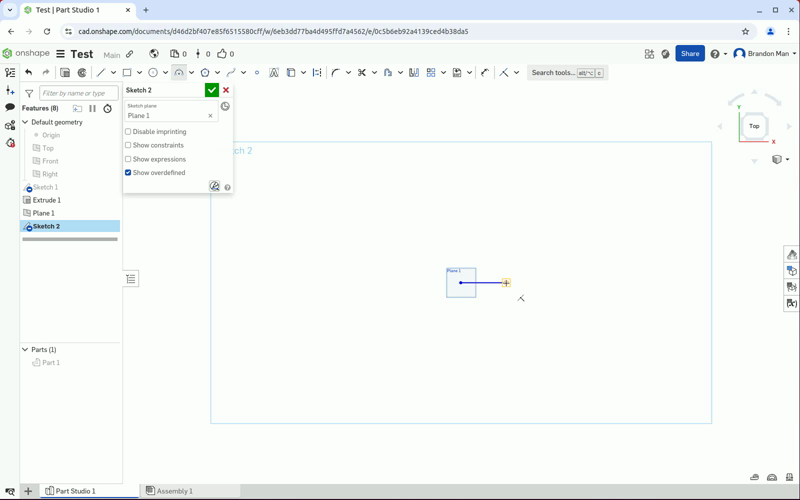
key_down(shift)
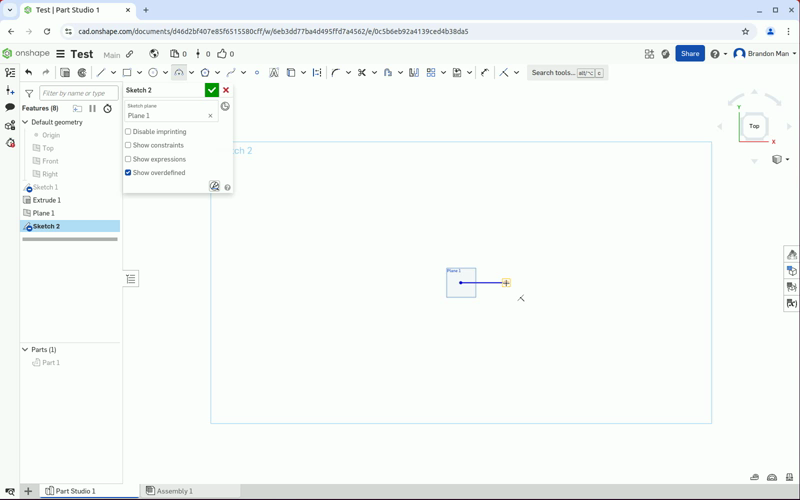
mouse_move(506, 192)
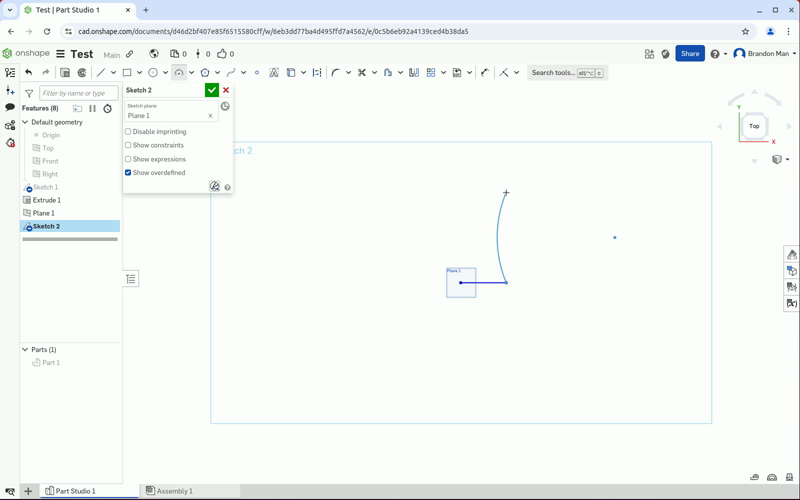
click(506, 192)
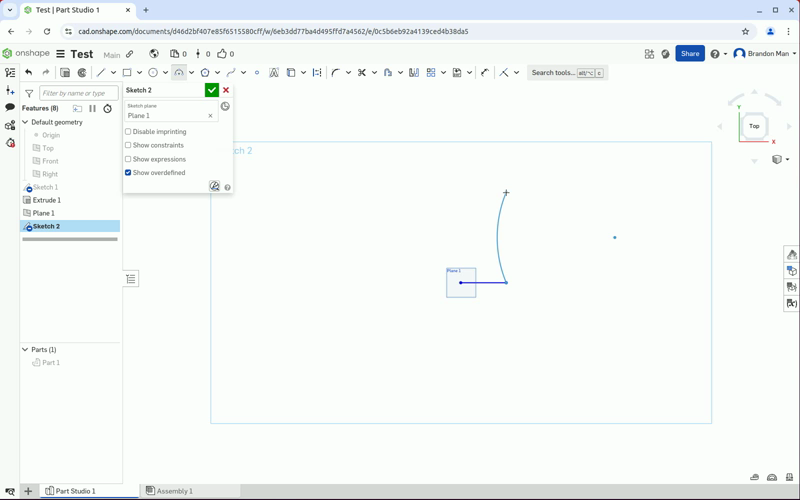
mouse_move(551, 237)
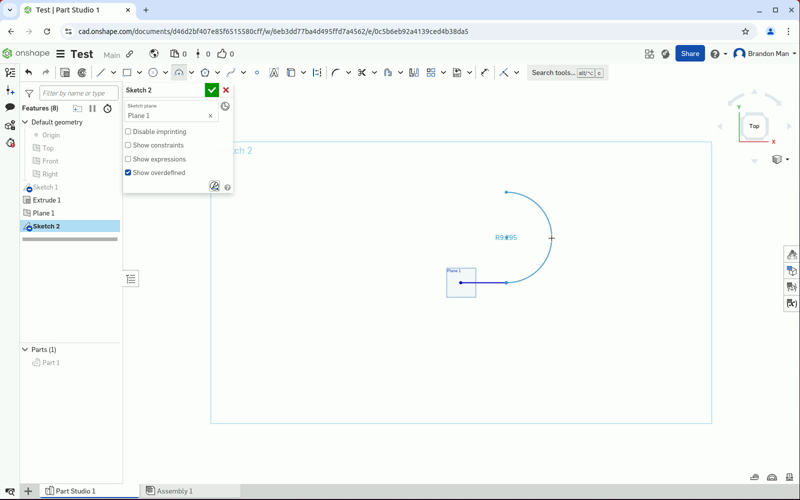
click(551, 237)
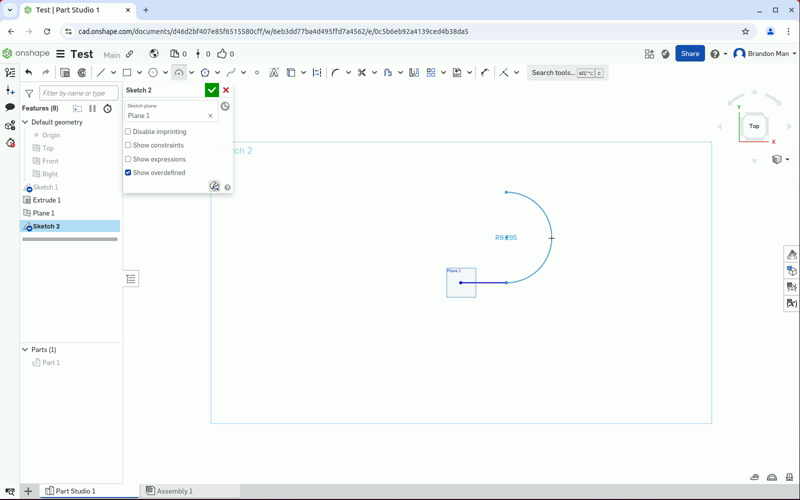
key_up(shift)
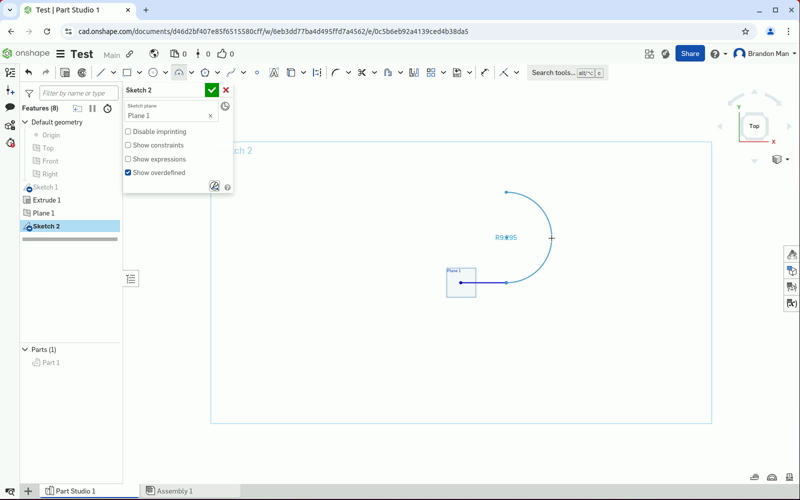
key(esc)
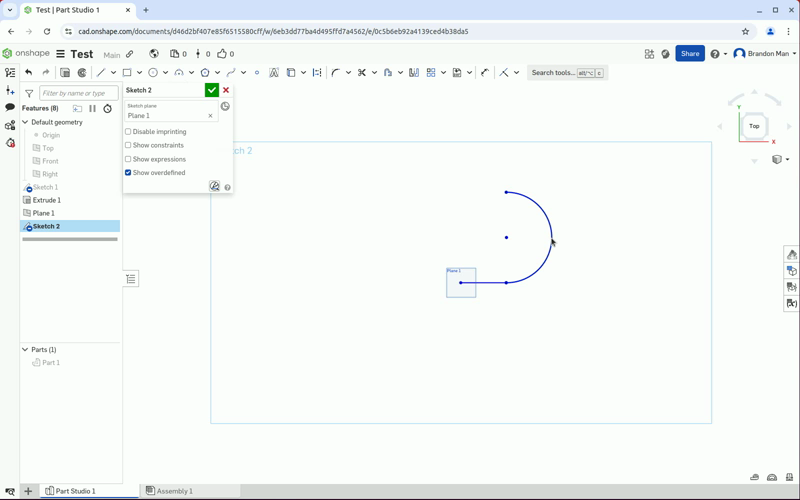
key(l)
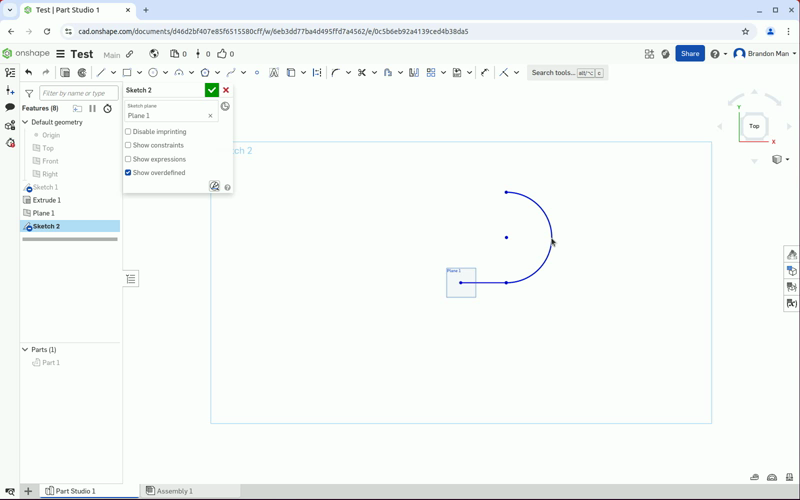
mouse_move(506, 192)
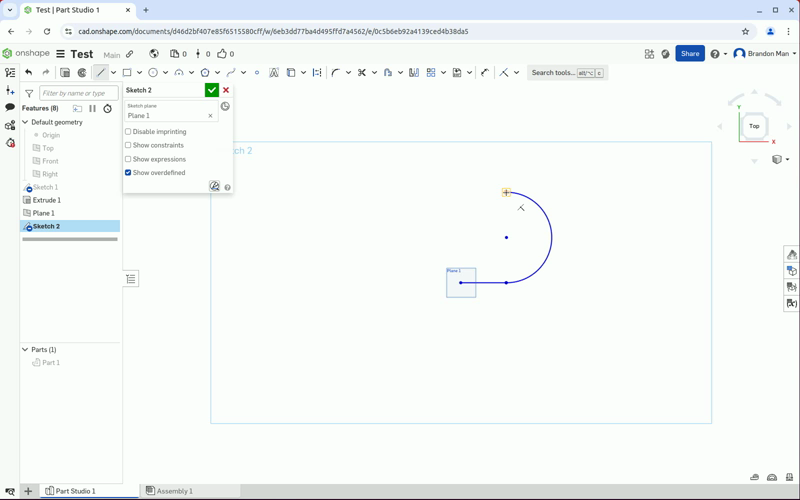
click(506, 192)
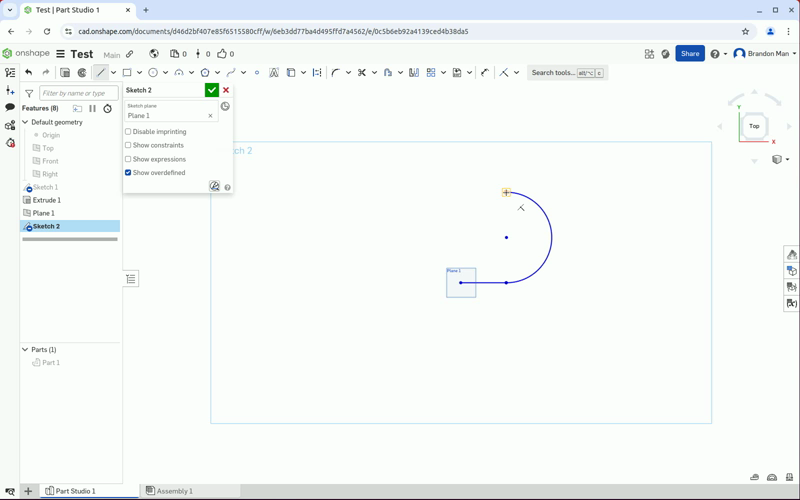
key_down(shift)
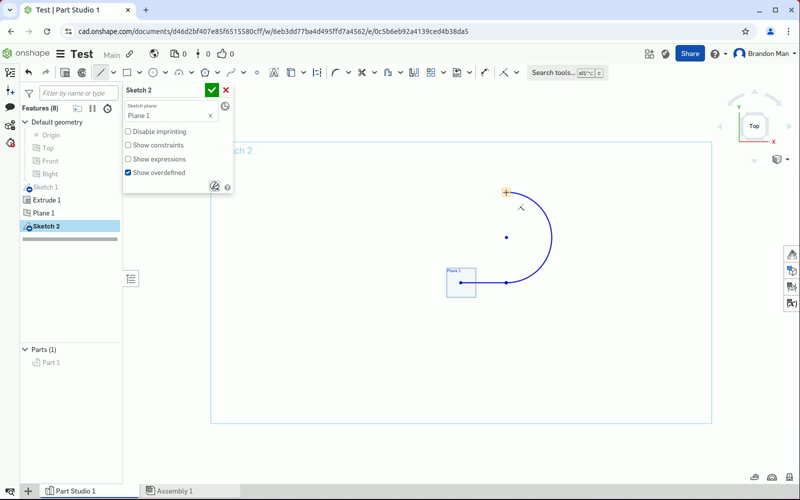
mouse_move(536, 192)
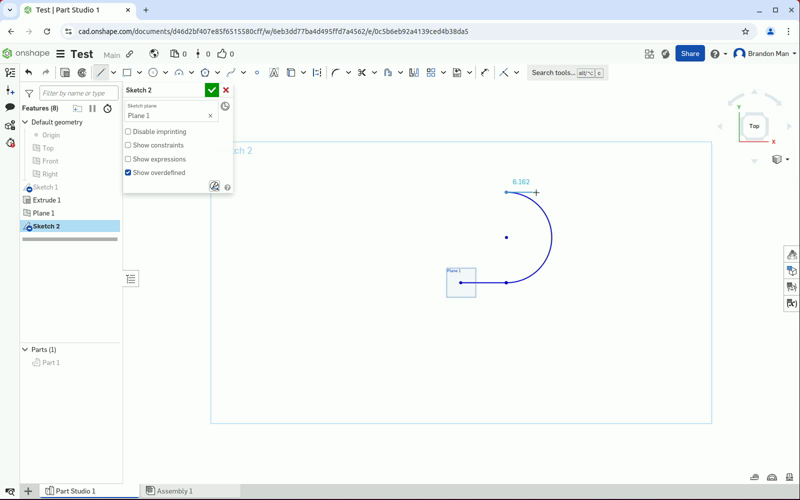
mouse_move(460, 192)
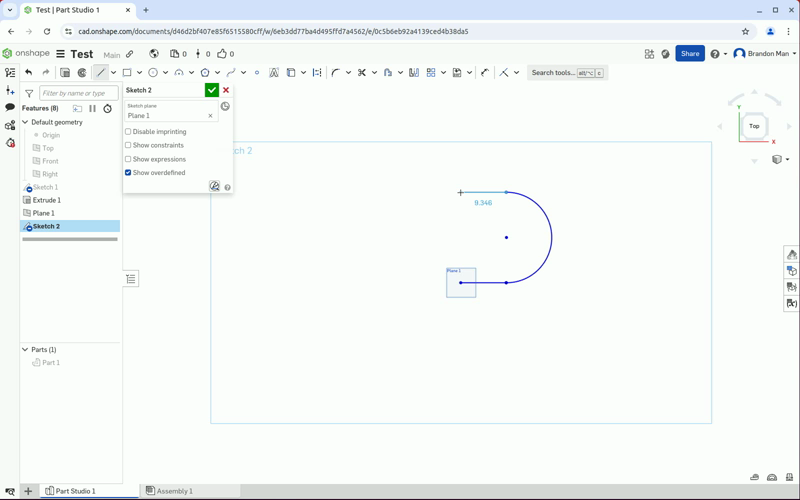
click(460, 192)
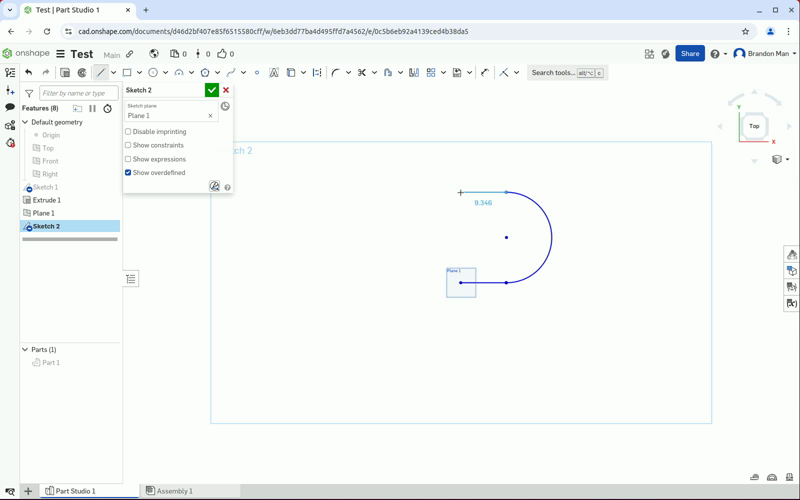
key_up(shift)
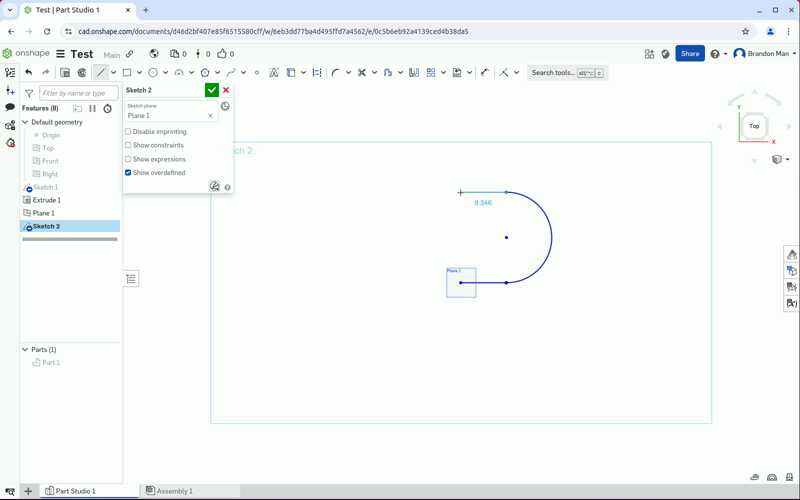
key_down(shift)
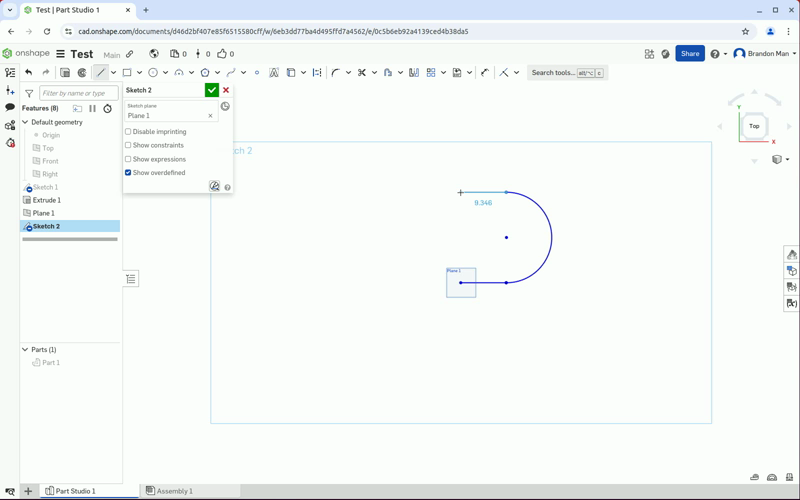
mouse_move(460, 282)
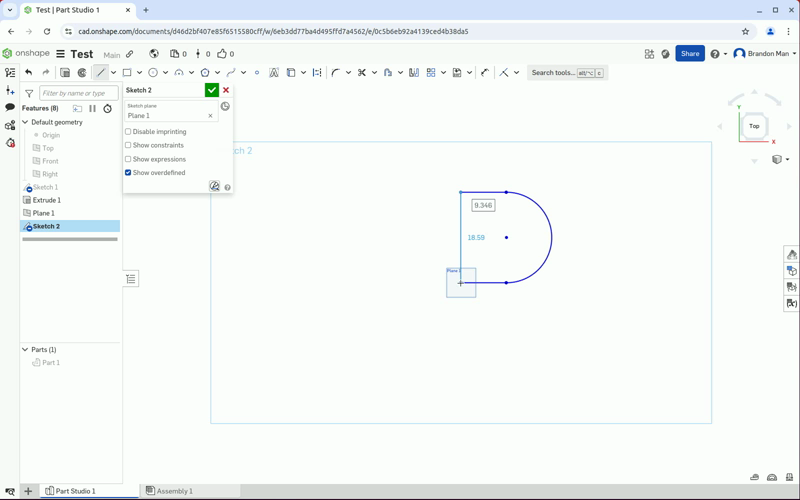
key_up(shift)
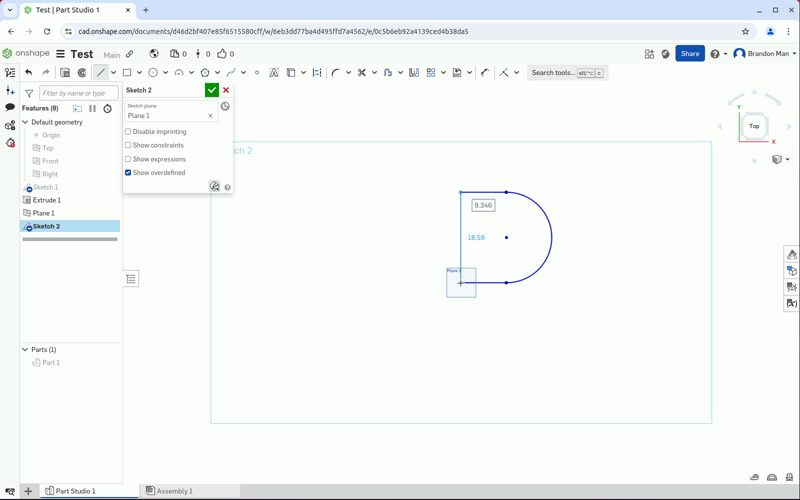
click(460, 282)
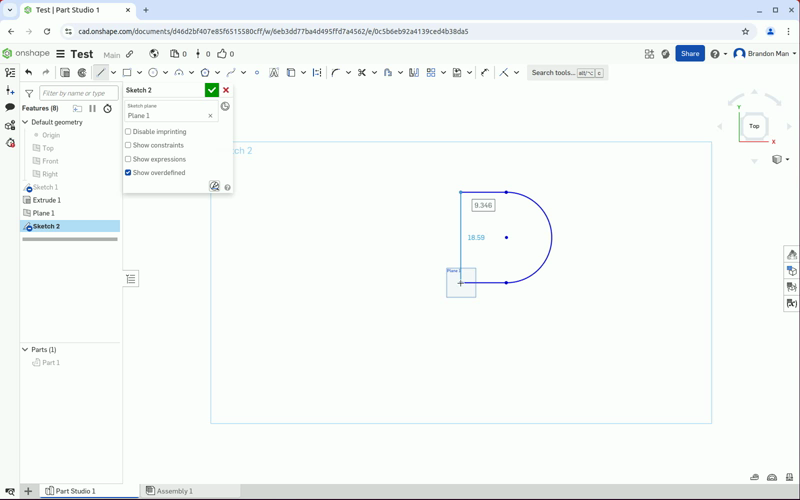
key(esc)
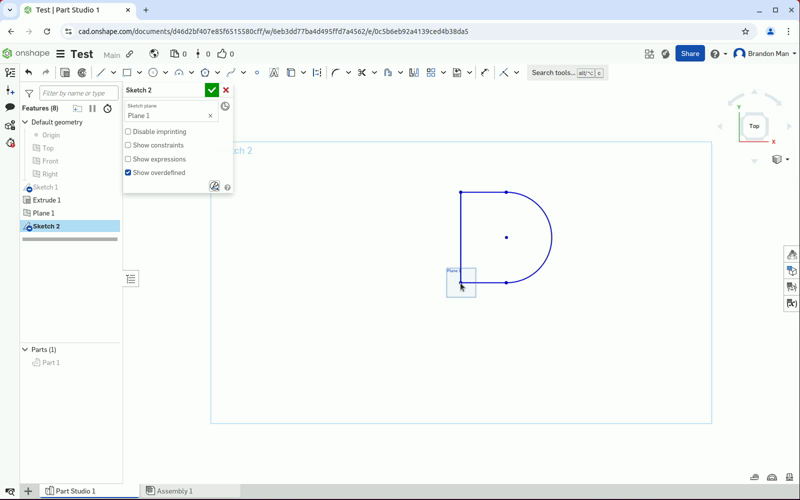
mouse_move(524, 201)
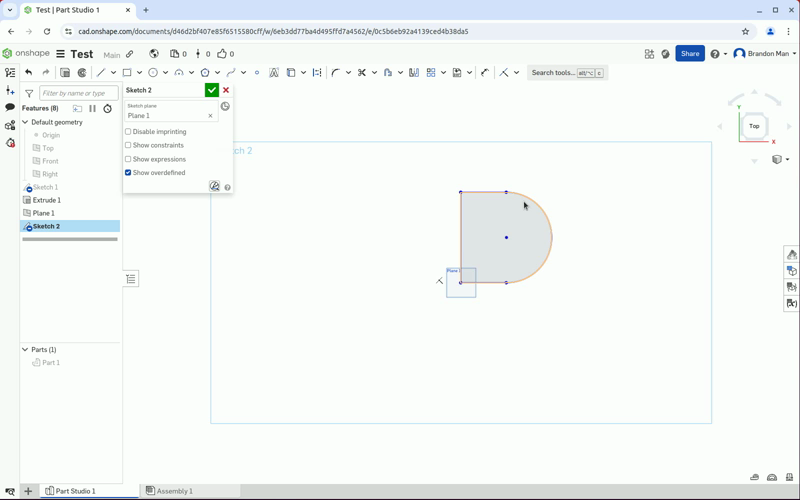
click(524, 201)
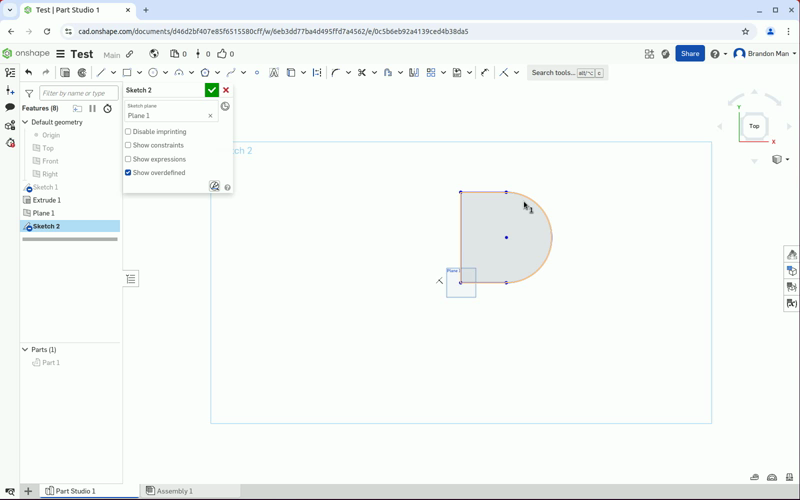
mouse_move(73, 352)
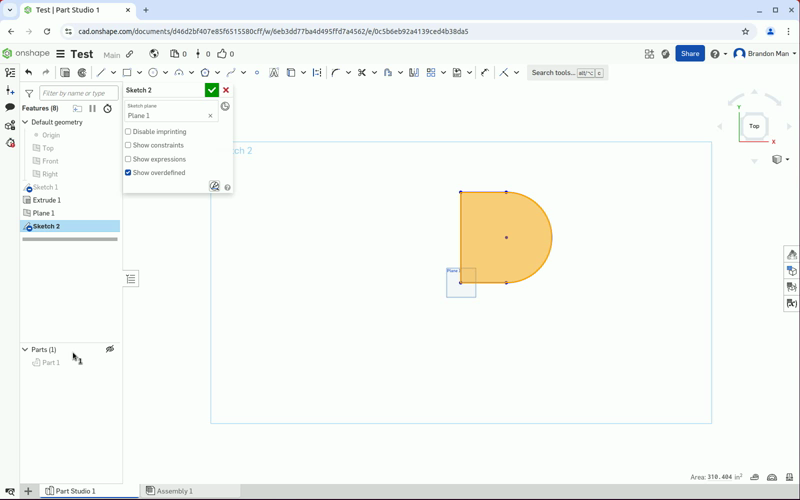
key(shift+y)
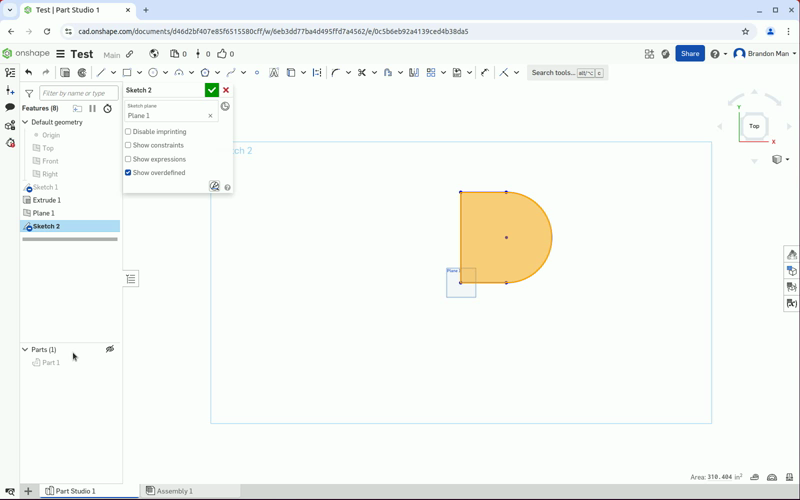
key(shift+e)
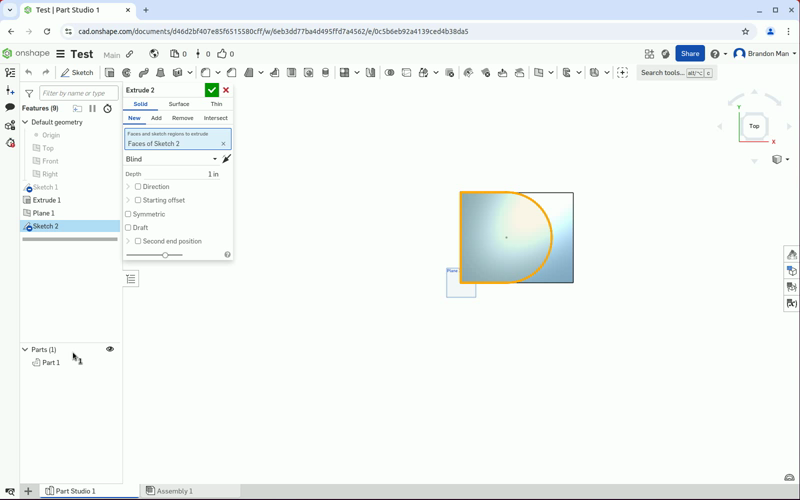
mouse_move(143, 106)
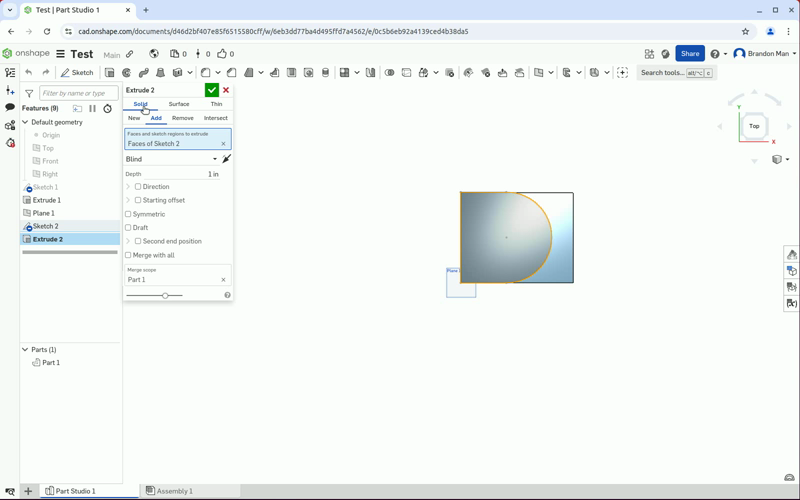
click(143, 106)
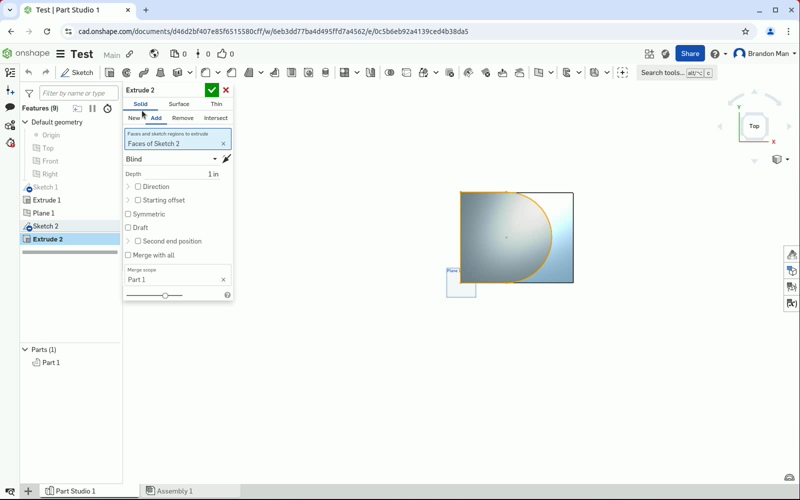
mouse_move(137, 120)
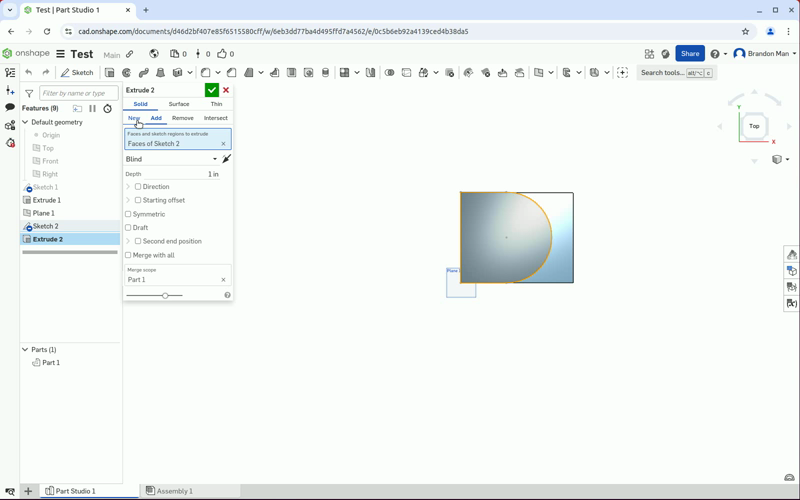
click(137, 120)
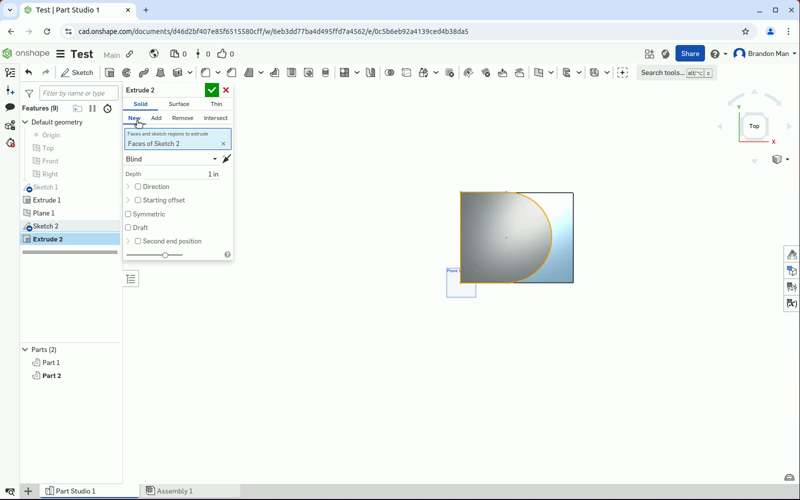
key(tab, 4)
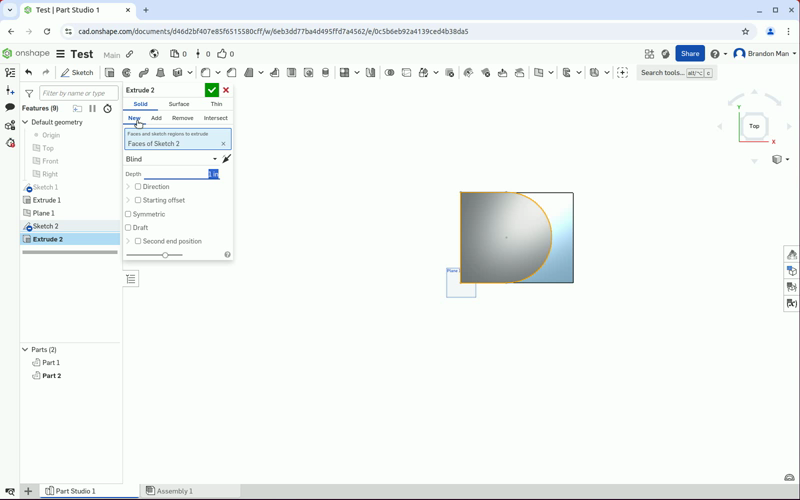
text(9.147)
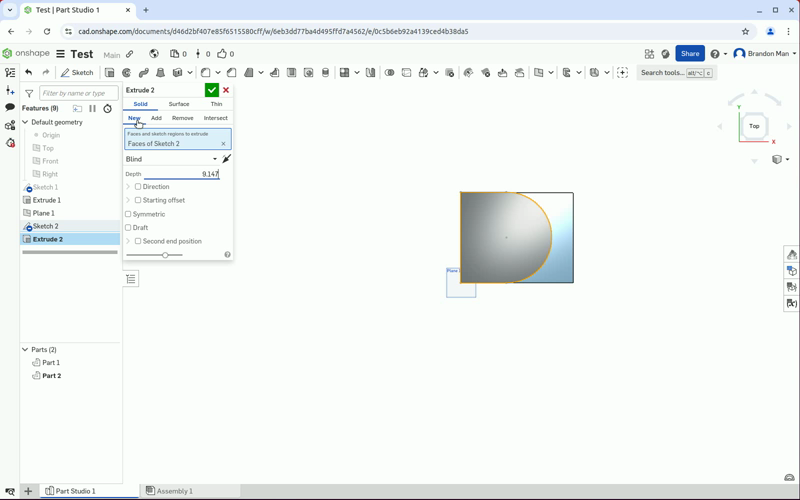
key(enter)
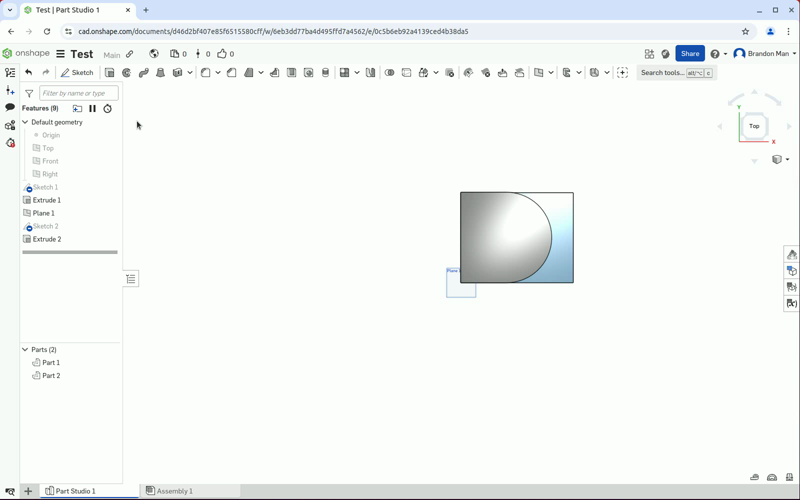
key(shift+h)
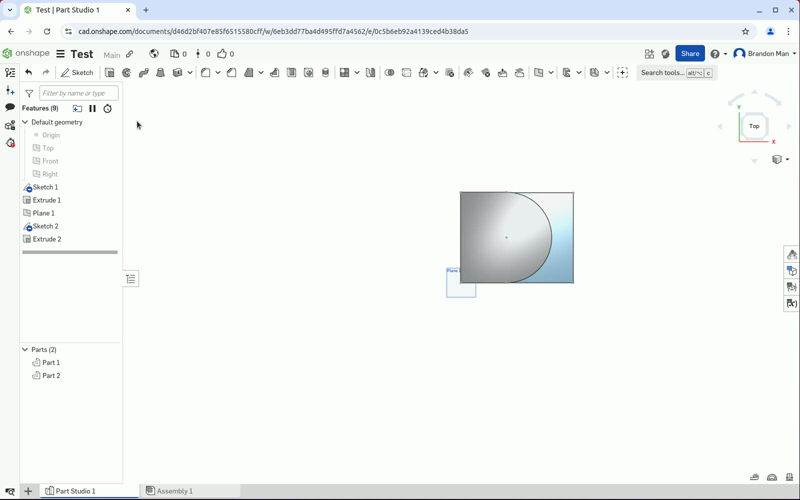
key(shift+h)
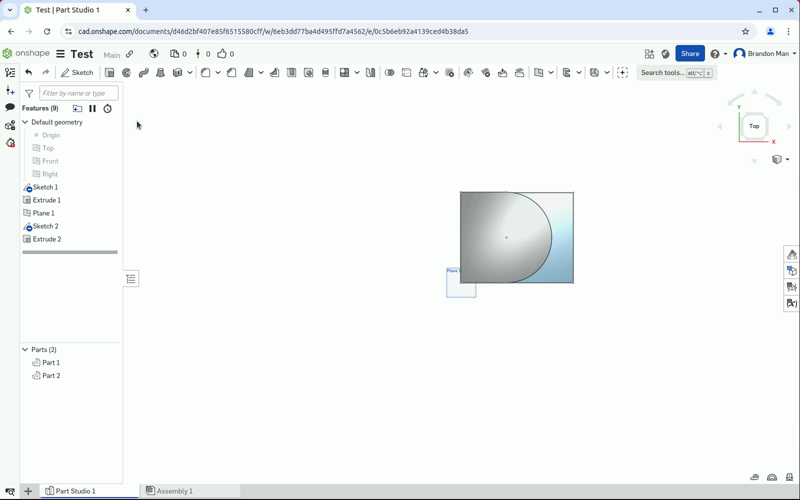
key(shift+7)
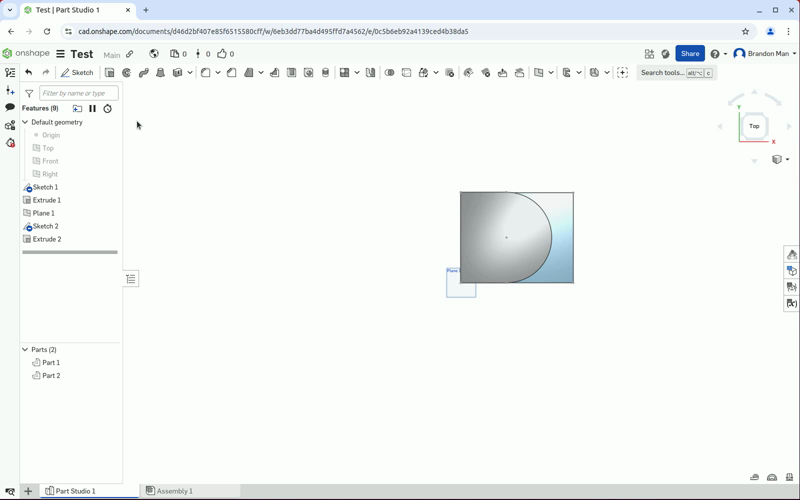
key(up, 3)
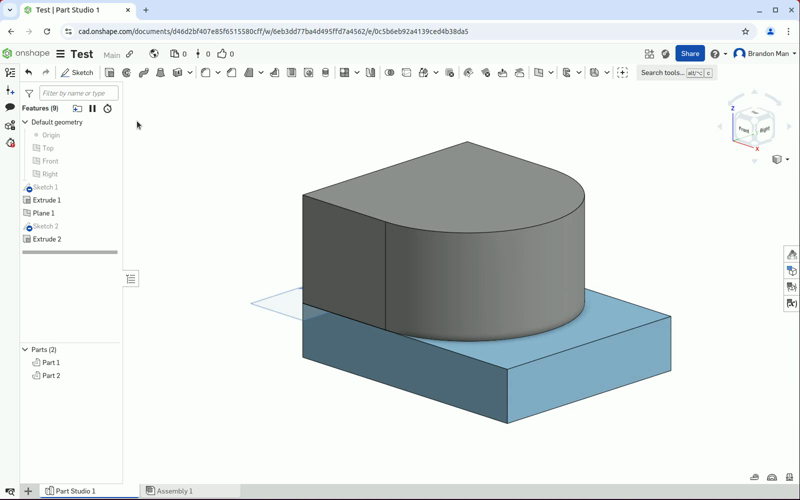
key(left, 3)
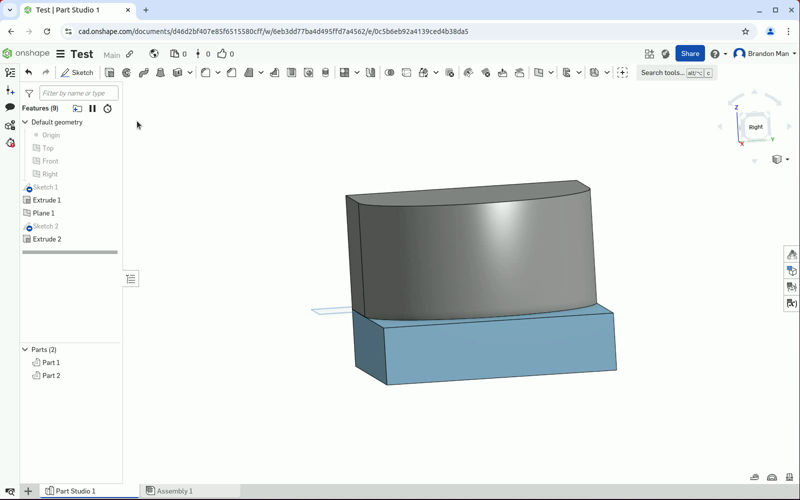
key(right, 3)
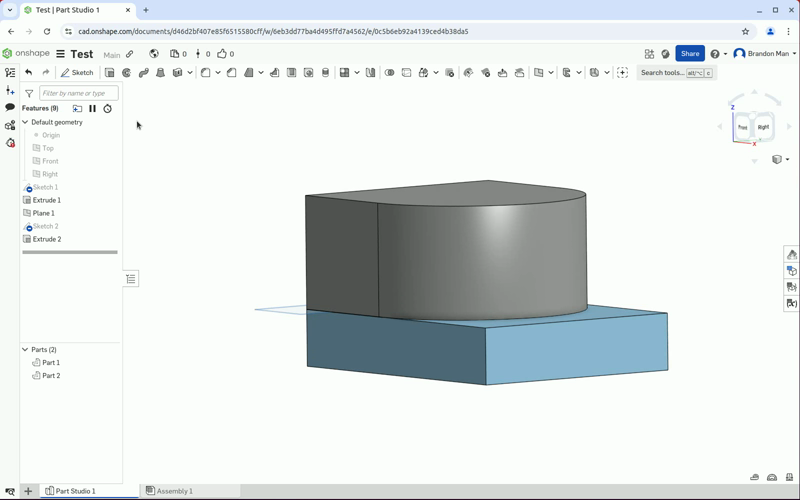
key(down, 3)
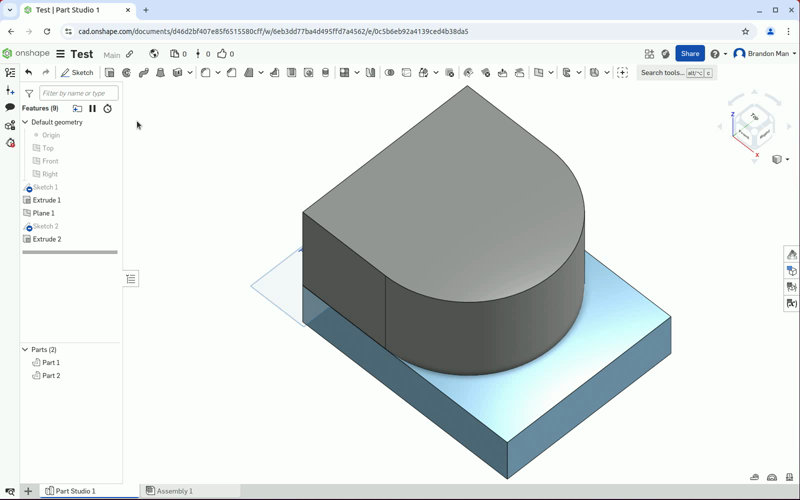
mouse_move(73, 189)
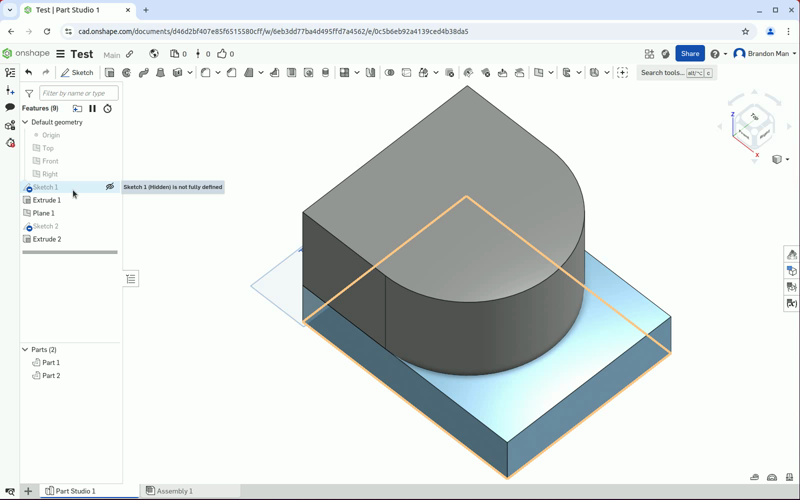
click(73, 189)